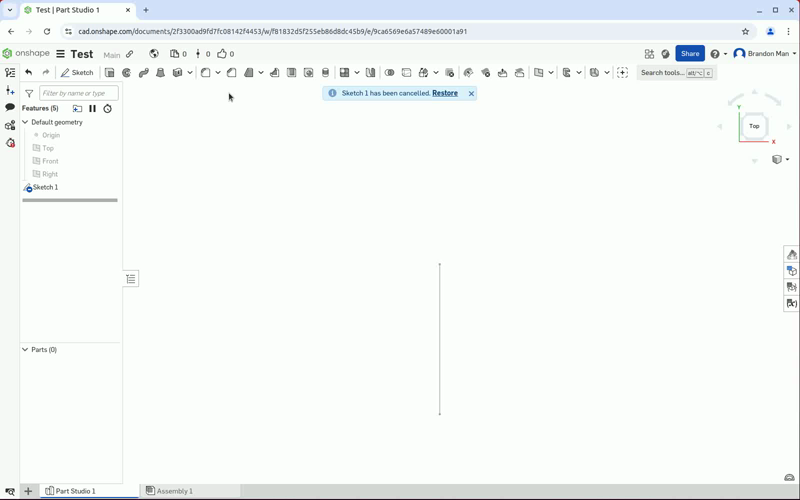
key(shift+h)
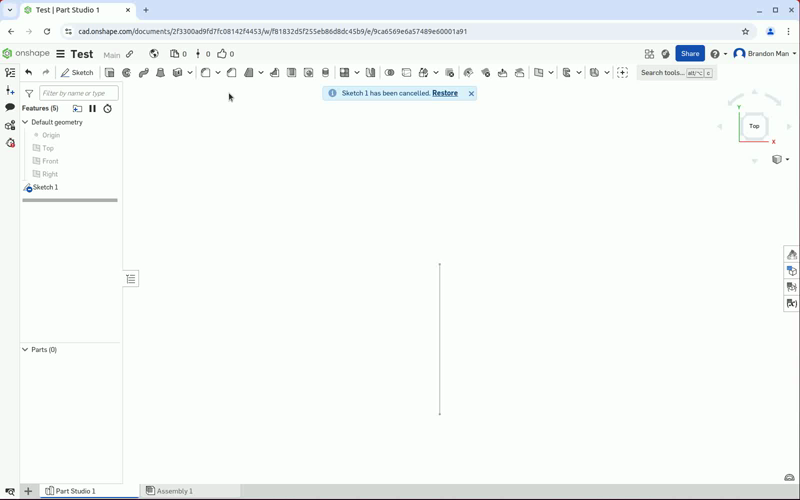
key(shift+s)
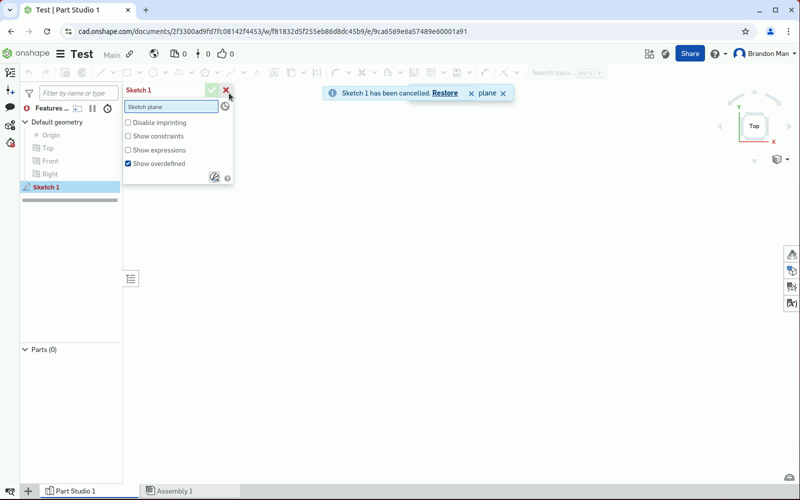
mouse_move(73, 150)
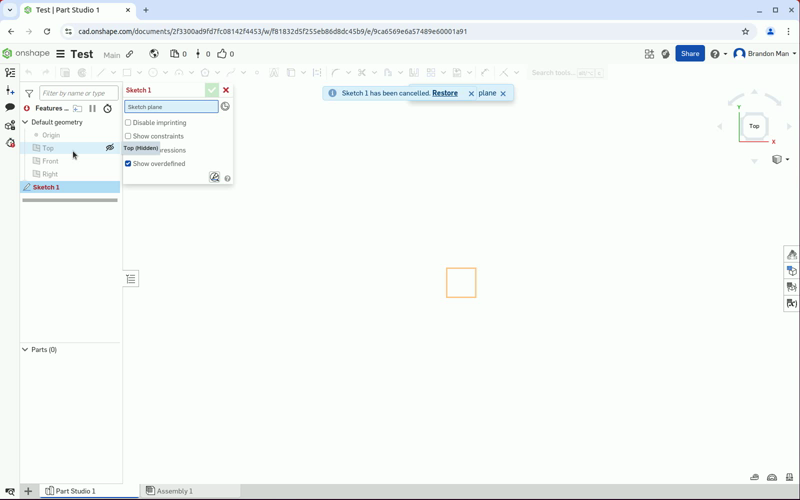
click(73, 150)
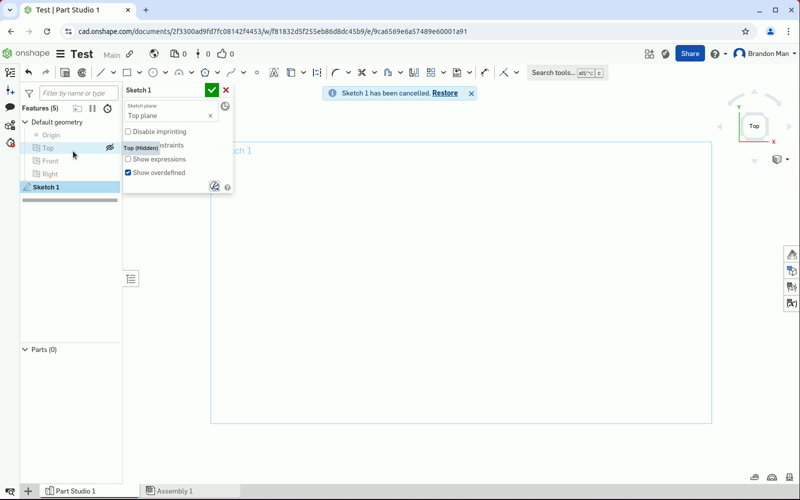
mouse_move(73, 352)
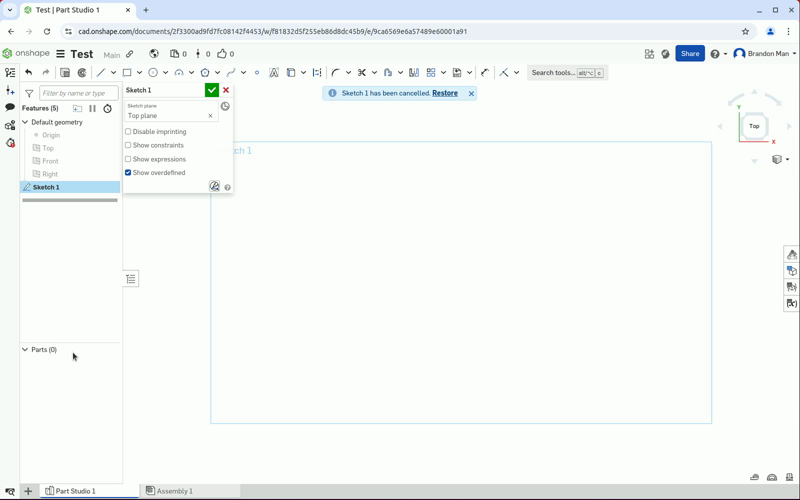
key(y)
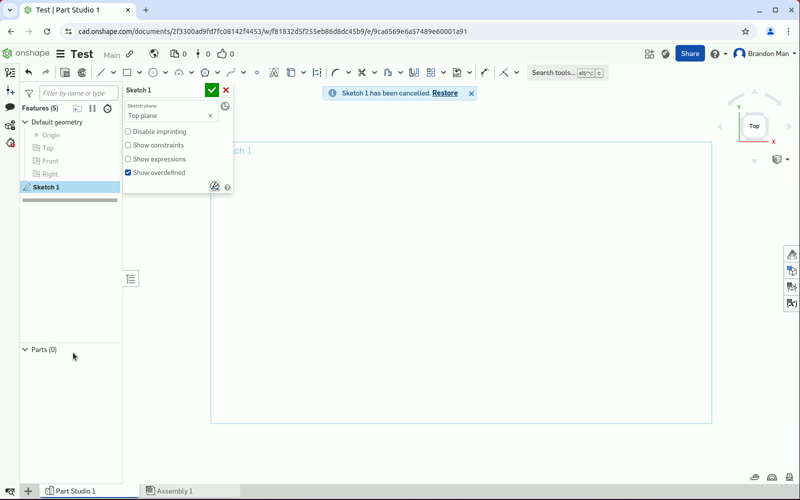
key(c)
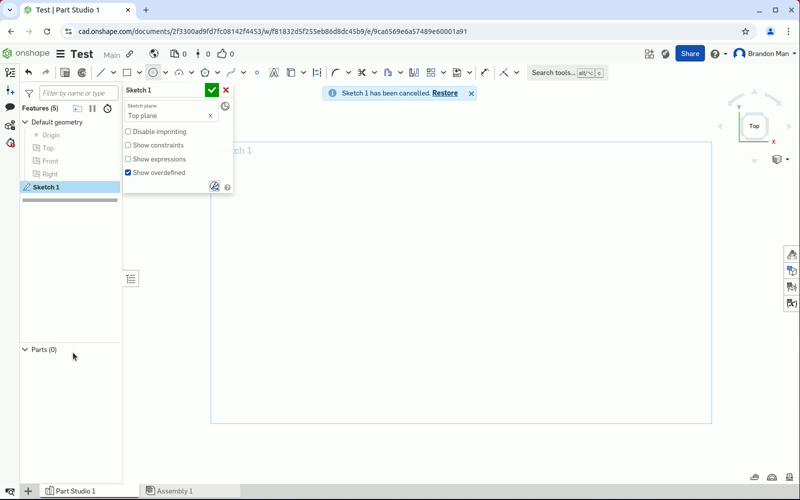
key_down(shift)
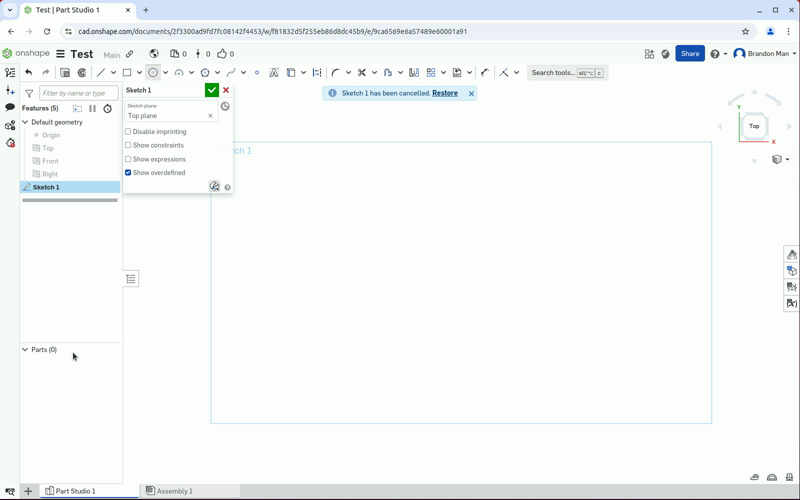
mouse_move(461, 282)
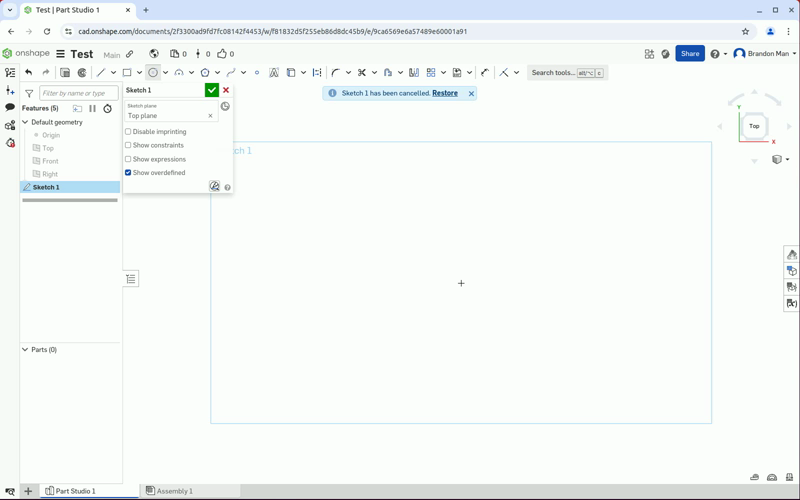
click(461, 282)
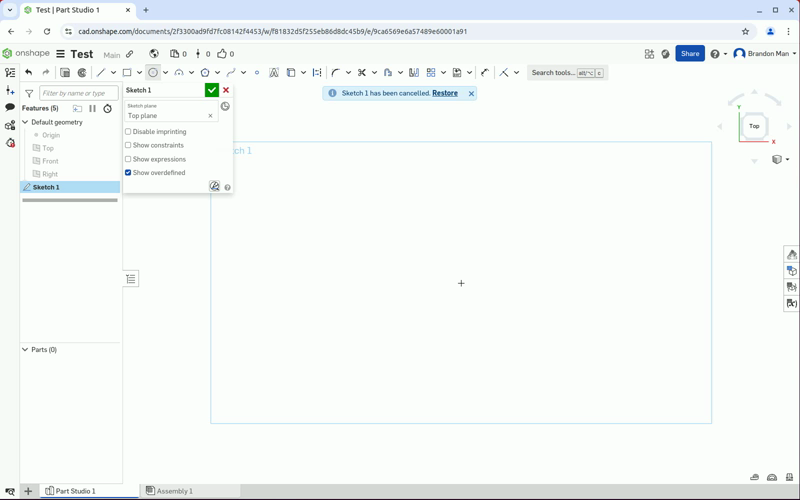
key_up(shift)
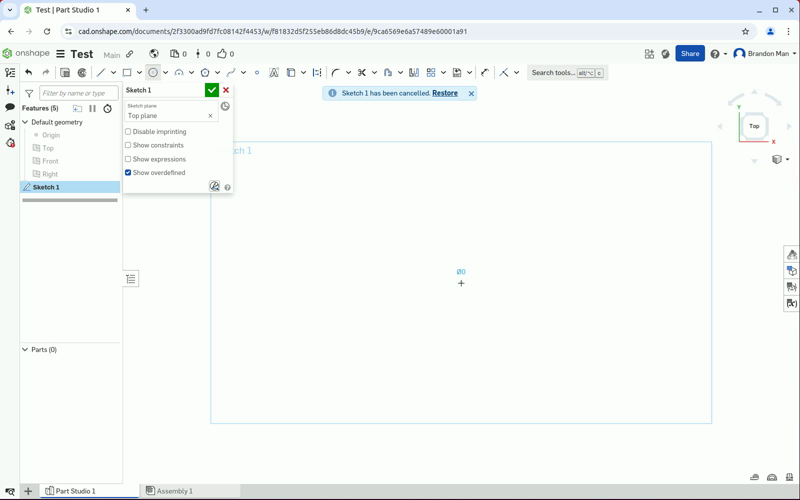
mouse_move(505, 282)
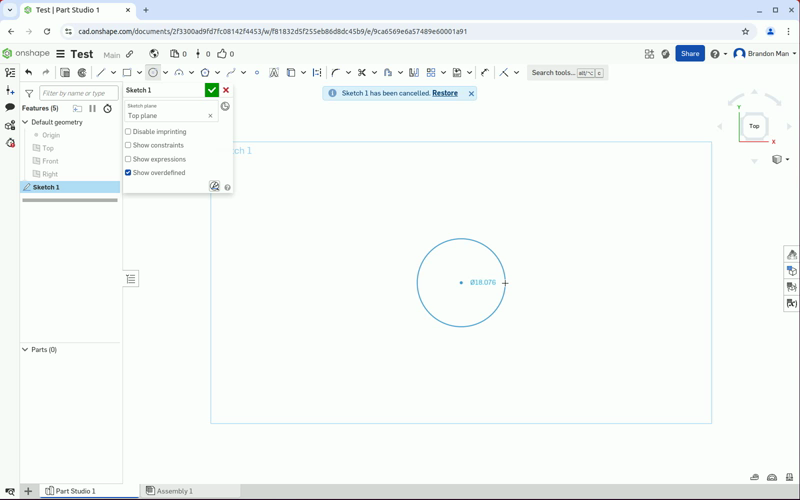
click(505, 282)
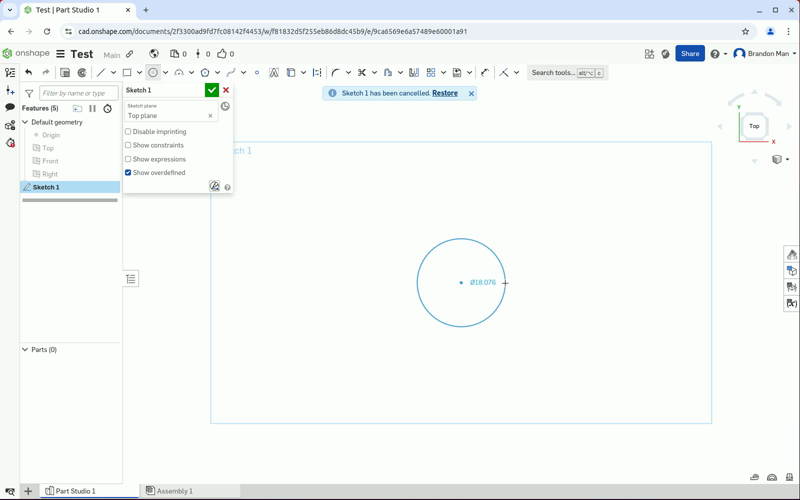
key(esc)
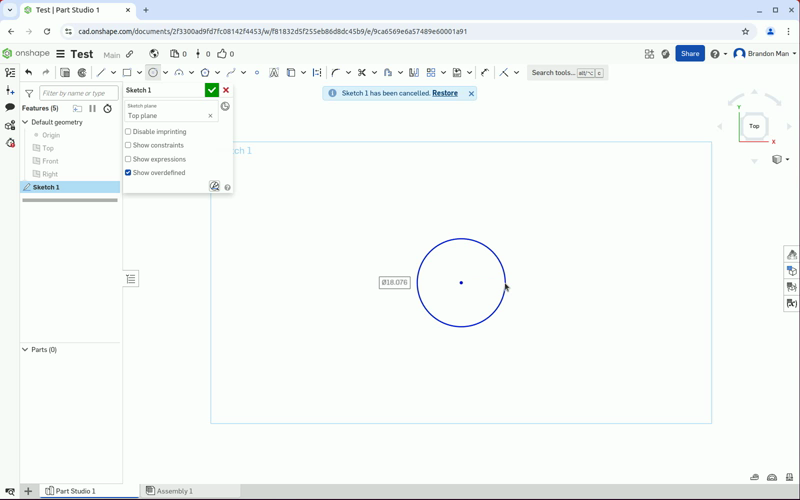
key(c)
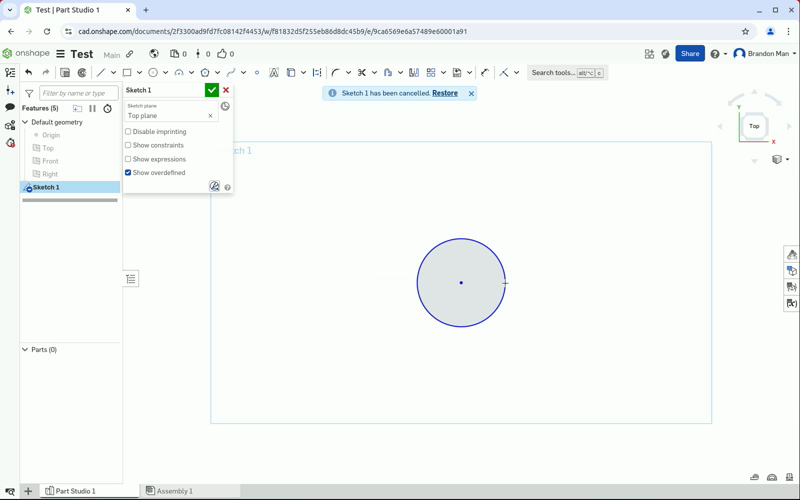
key_down(shift)
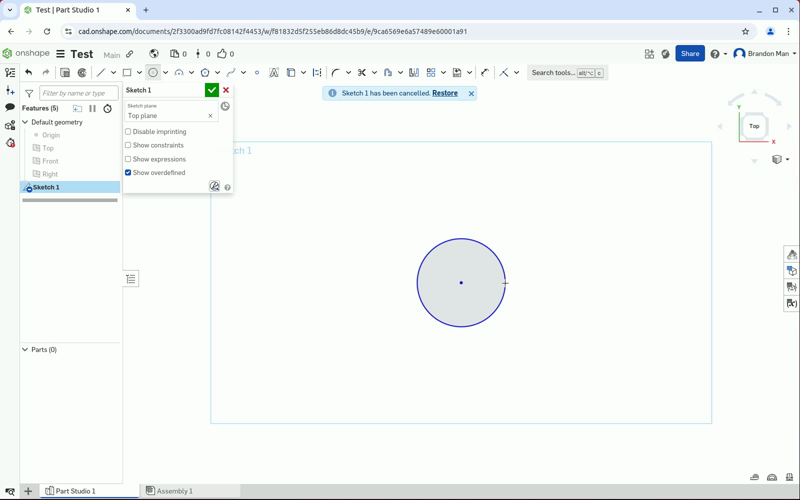
mouse_move(461, 282)
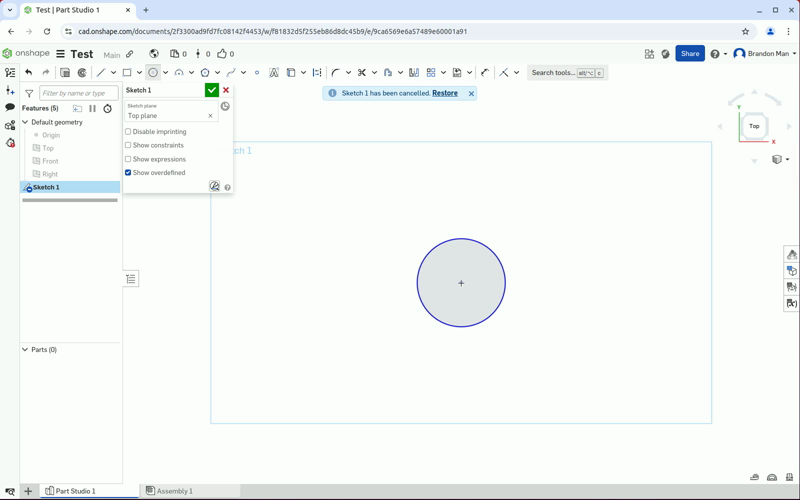
click(461, 282)
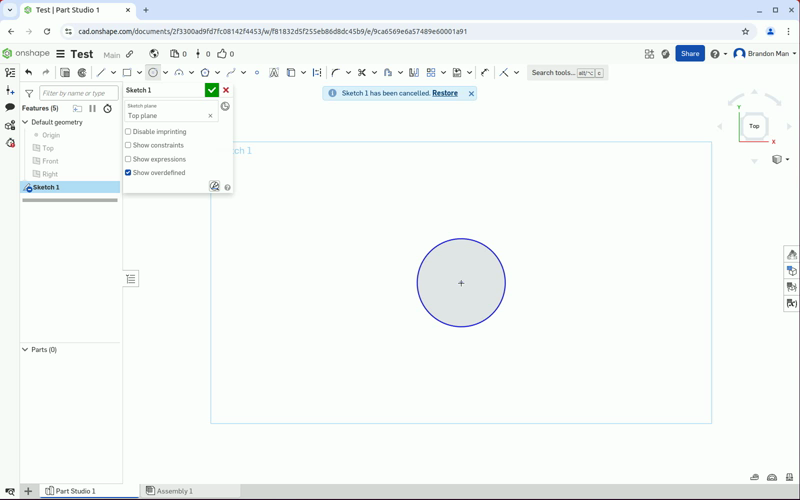
key_up(shift)
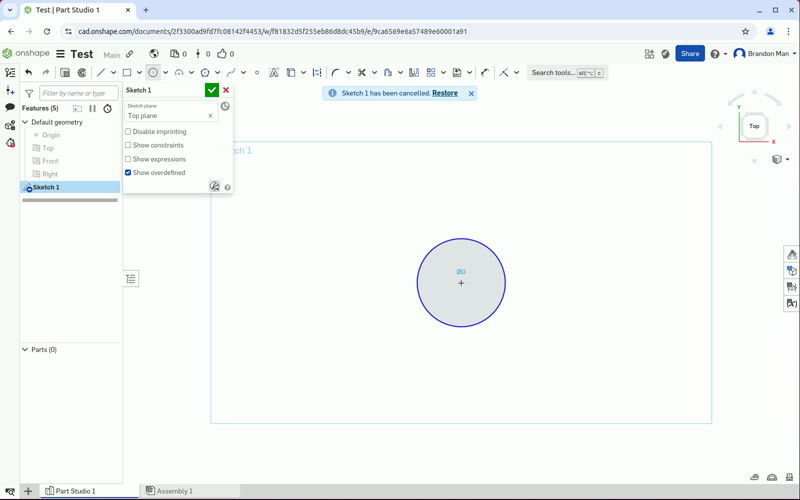
mouse_move(472, 282)
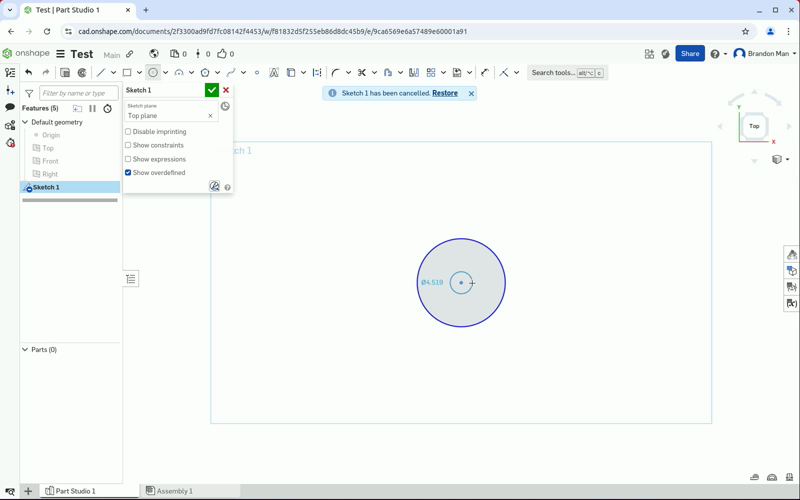
click(472, 282)
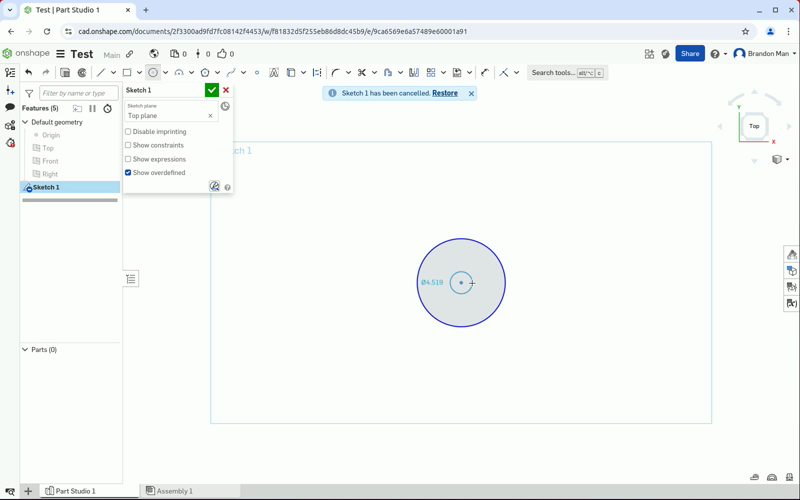
key(esc)
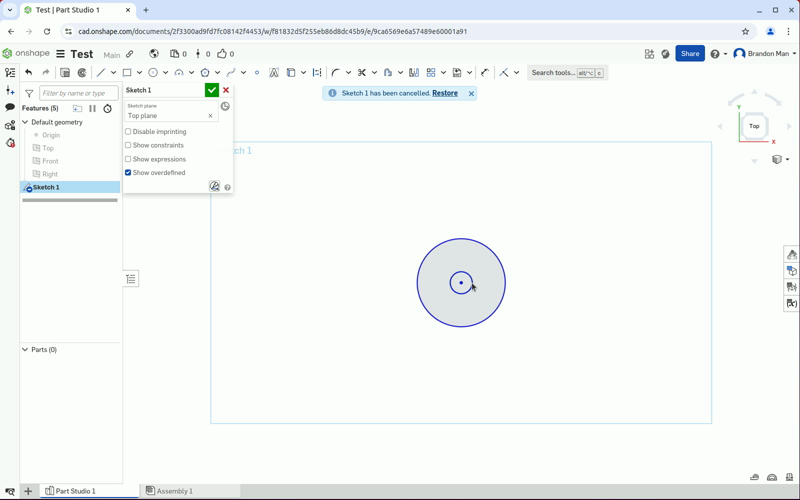
mouse_move(468, 248)
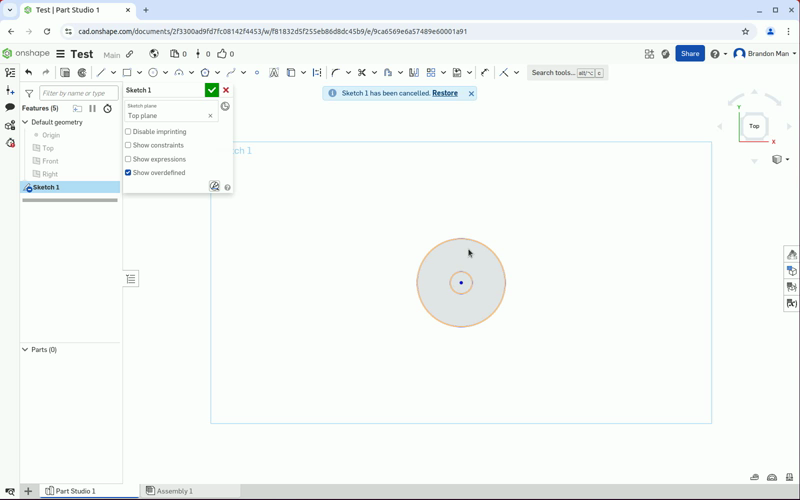
click(468, 248)
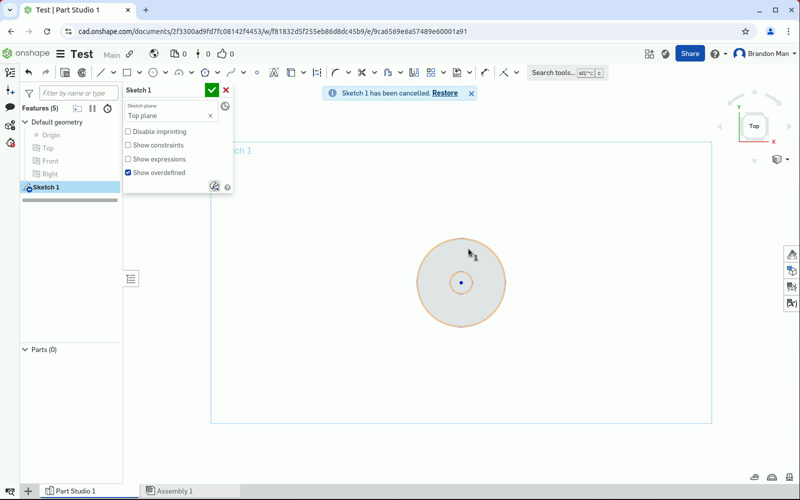
mouse_move(73, 352)
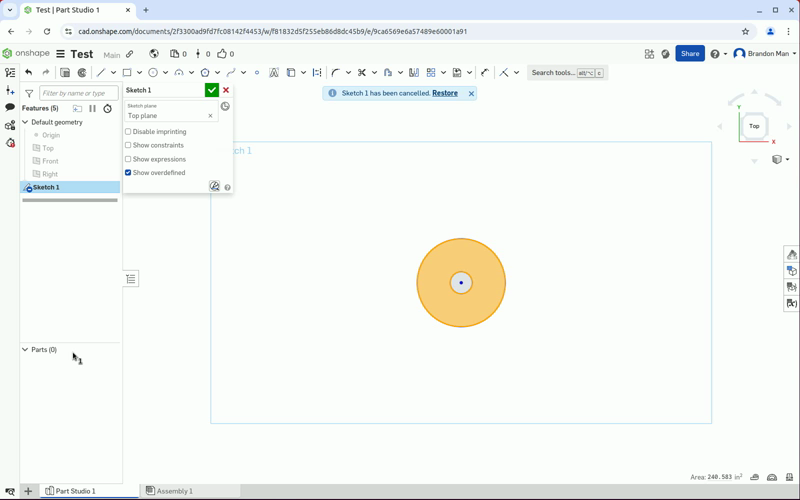
key(shift+y)
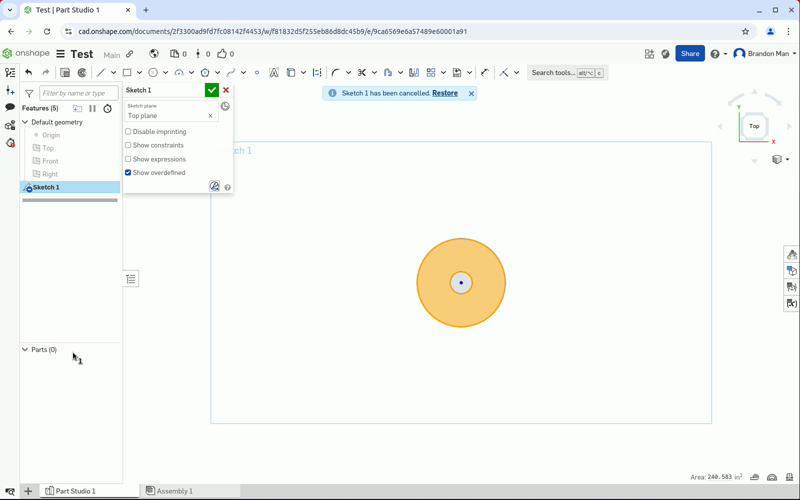
key(shift+e)
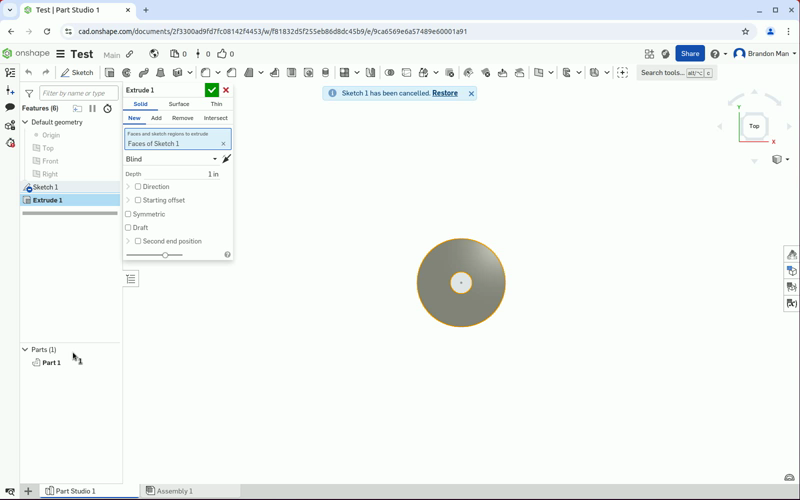
mouse_move(143, 106)
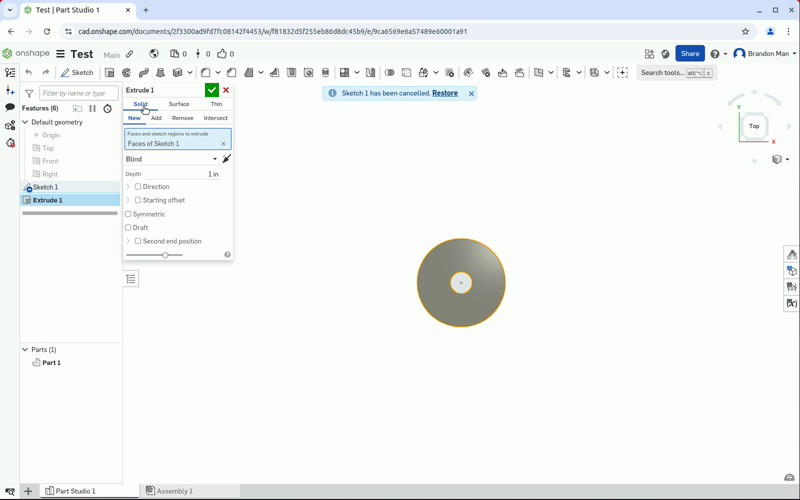
click(143, 106)
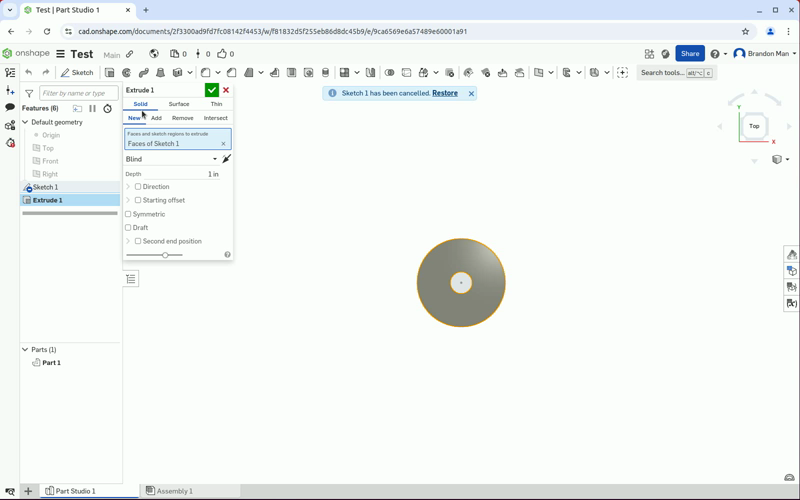
mouse_move(137, 120)
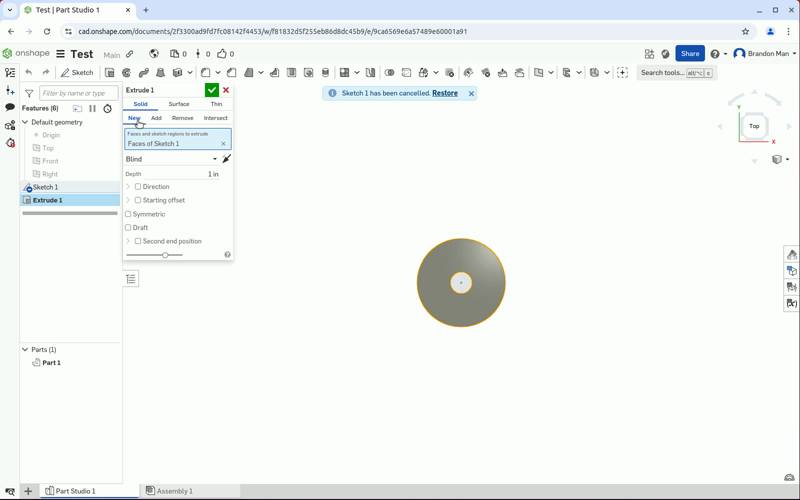
click(137, 120)
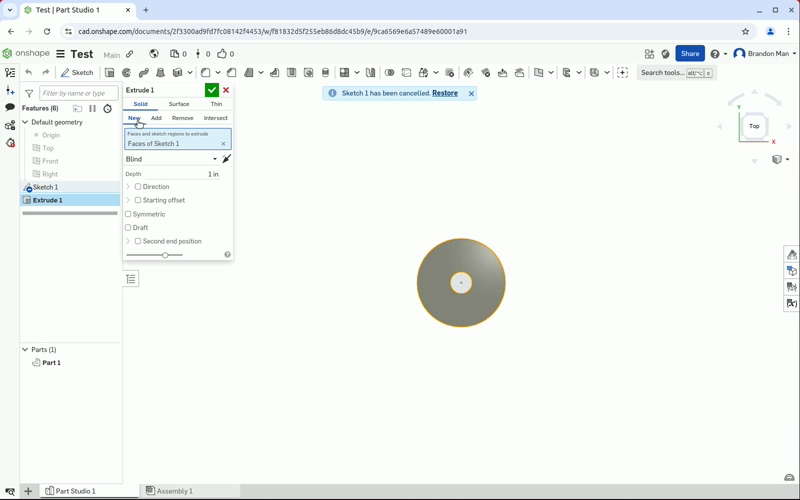
key(tab, 4)
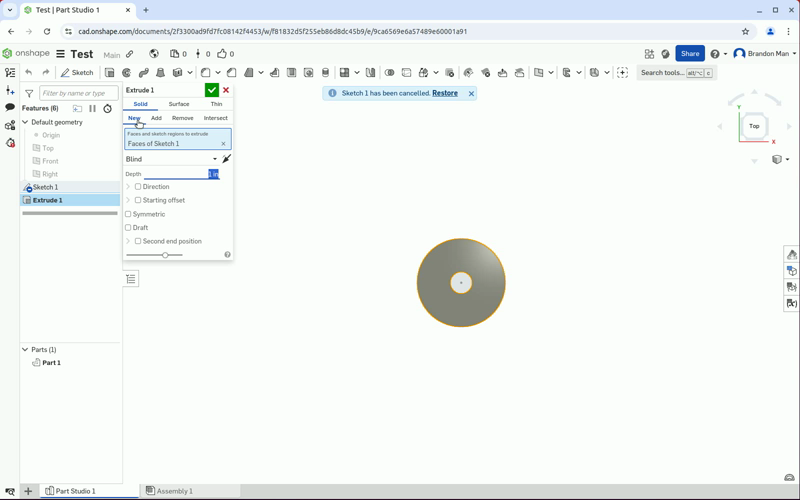
text(23.108)
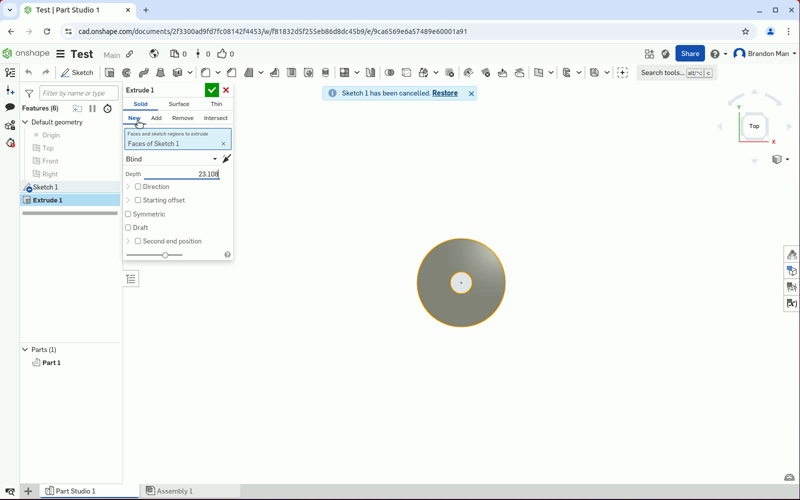
key(enter)
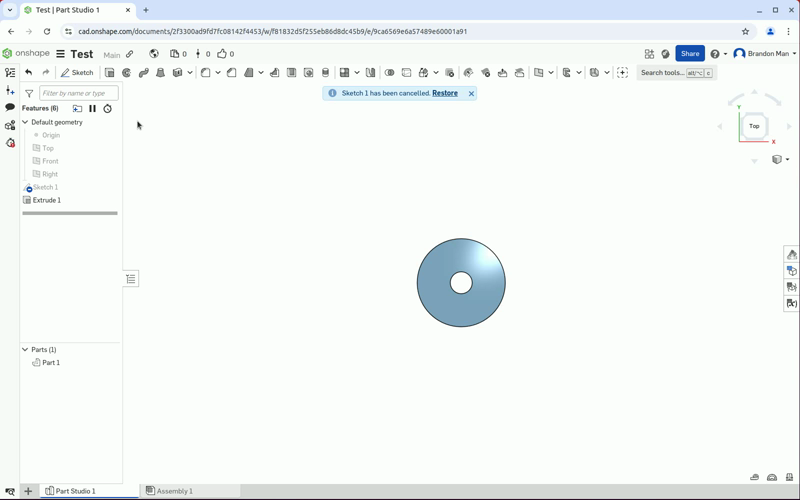
key(shift+h)
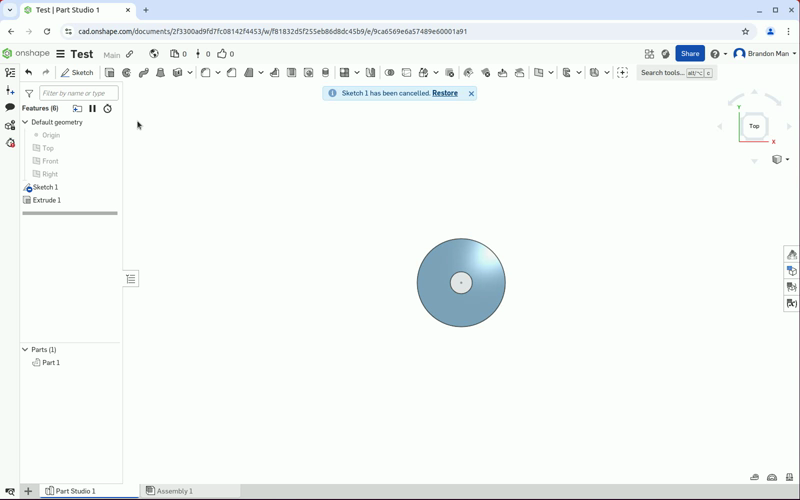
key(shift+h)
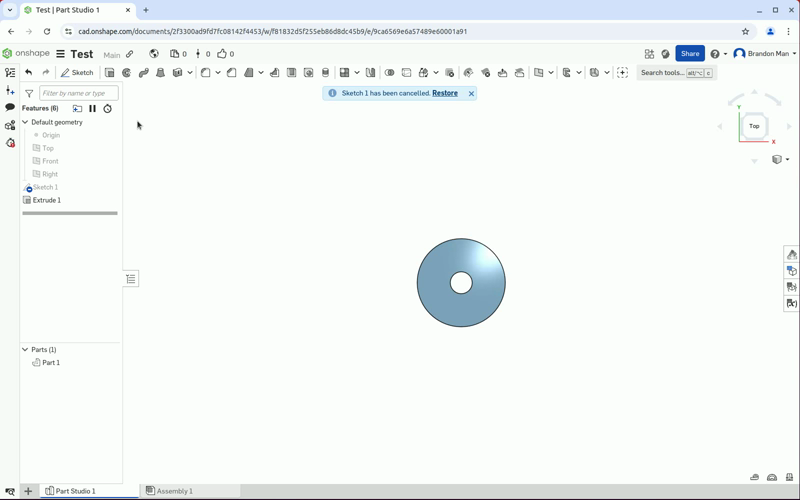
mouse_move(73, 189)
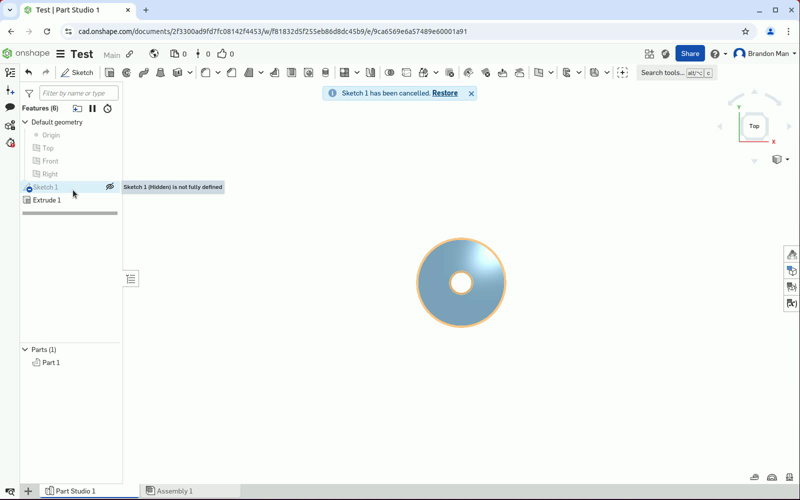
click(73, 189)
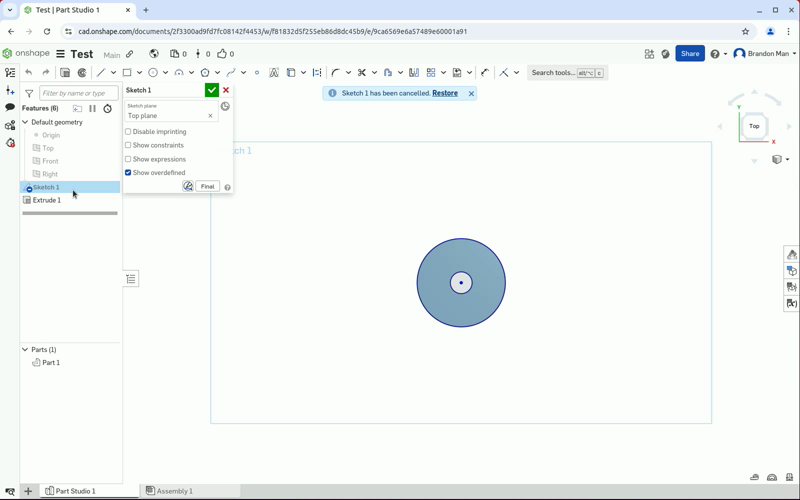
mouse_move(229, 92)
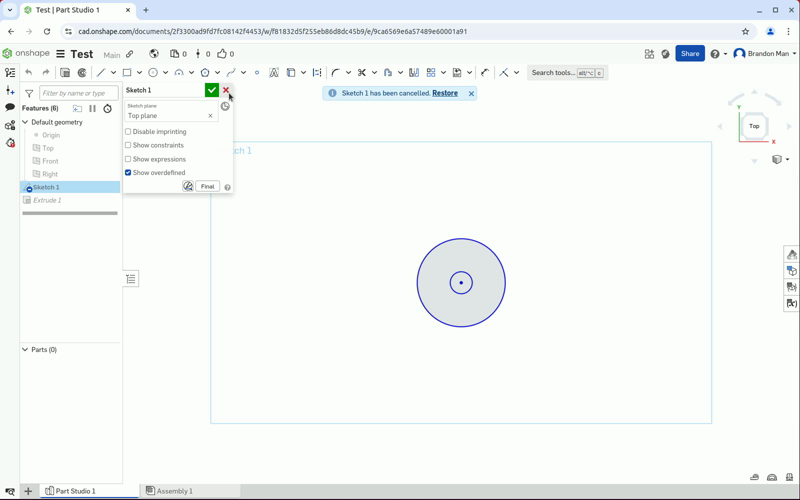
click(229, 92)
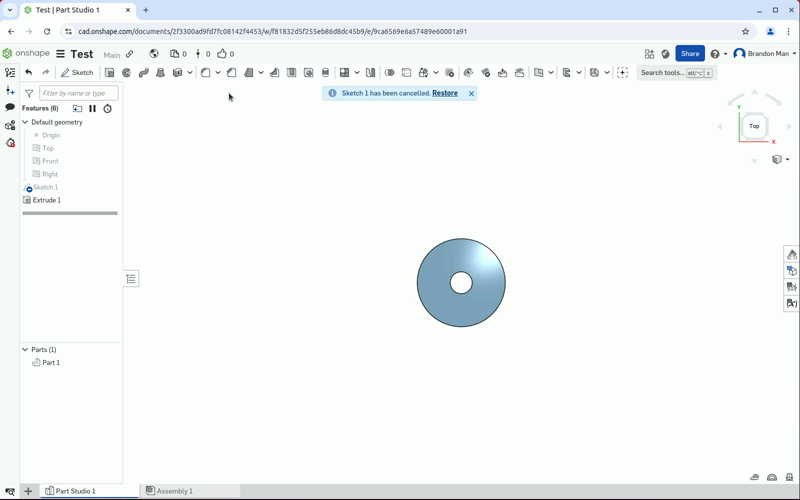
mouse_move(73, 352)
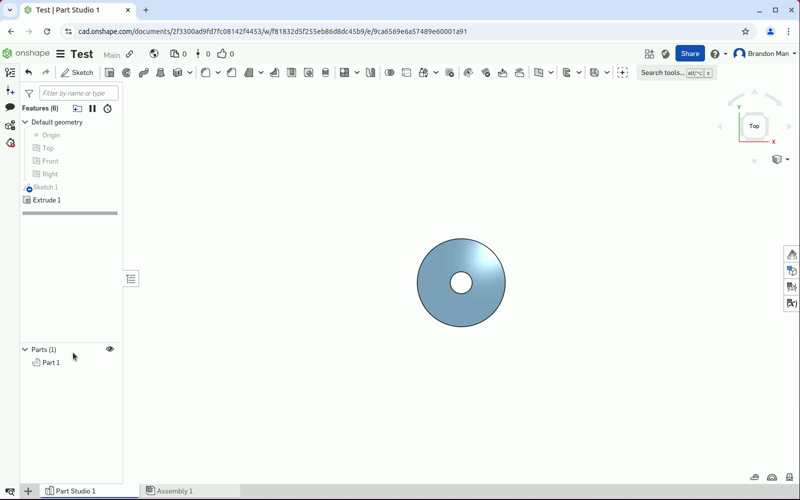
key(y)
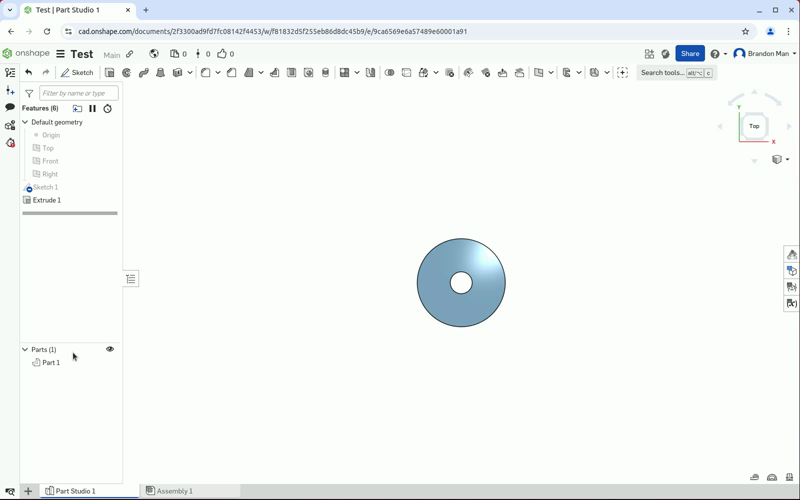
key(shift+p)
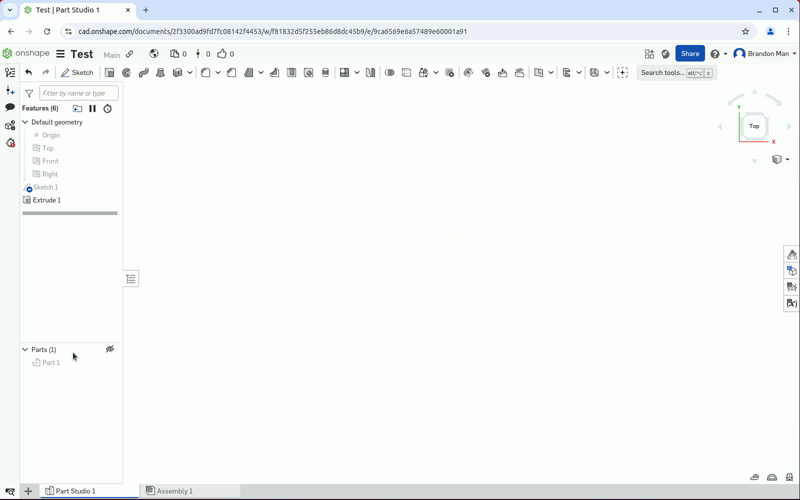
key(space)
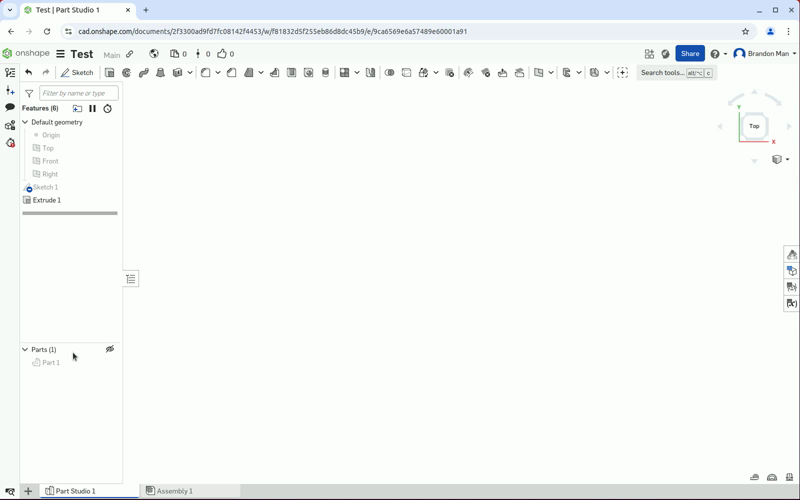
key_down(shift)
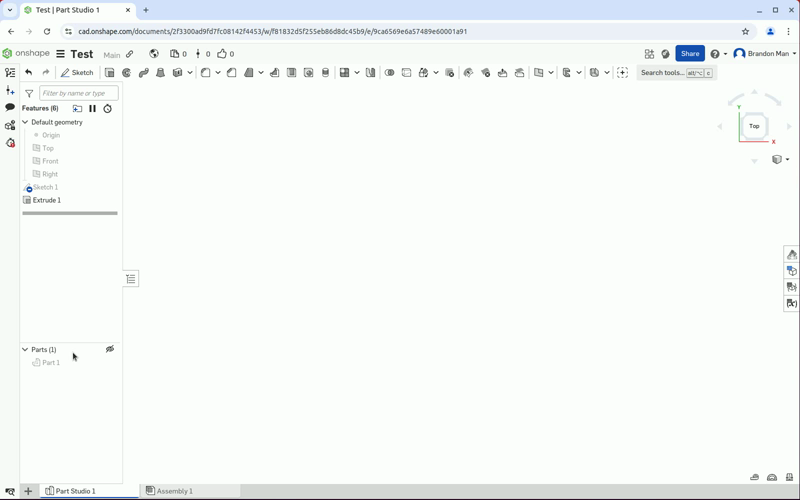
key(up)
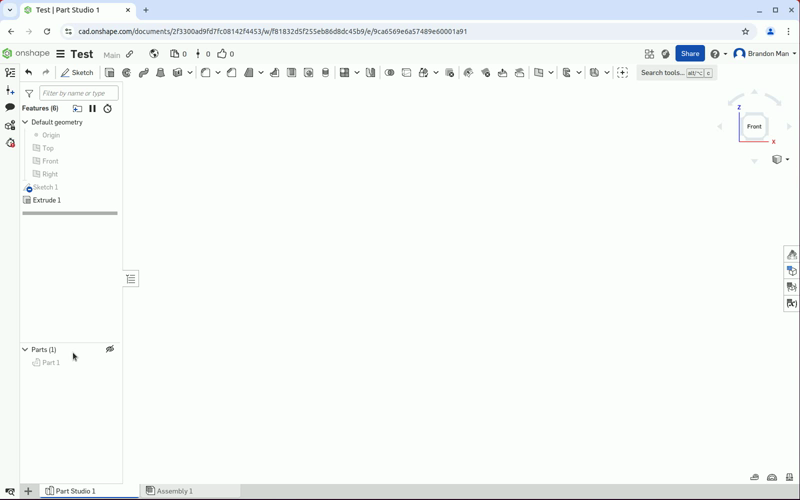
key_up(shift)
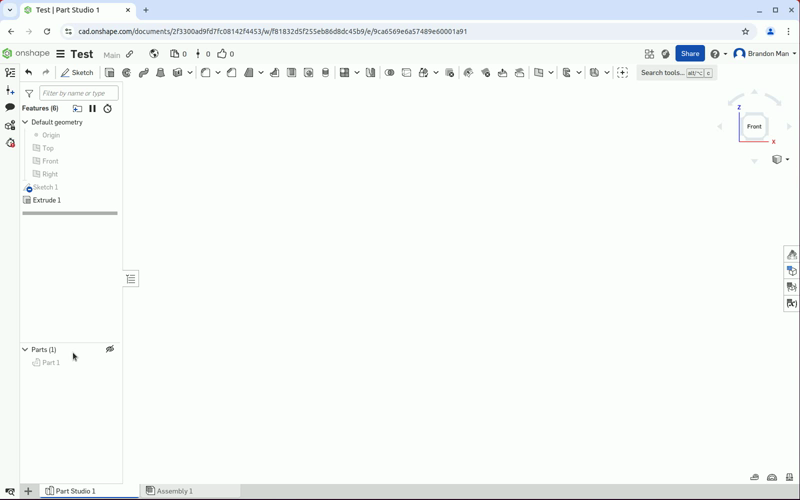
mouse_move(73, 352)
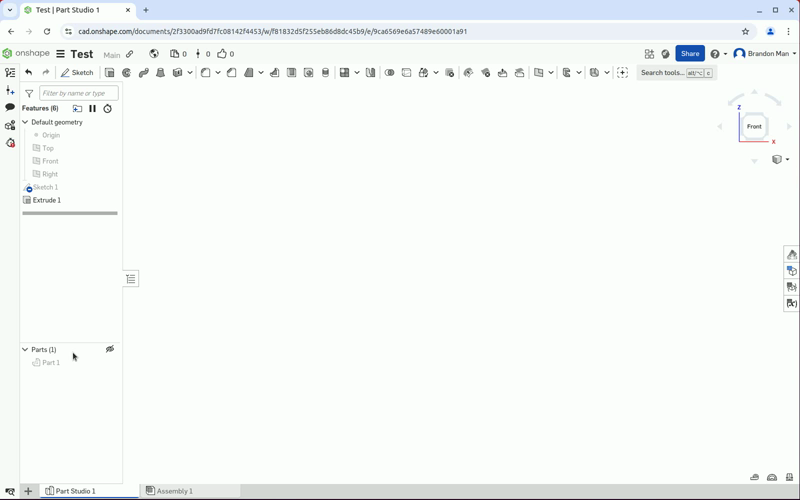
key(shift+y)
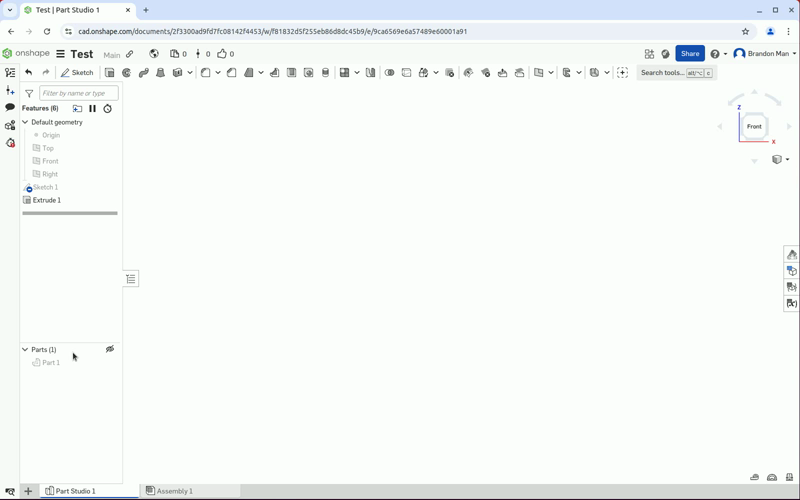
key(shift+s)
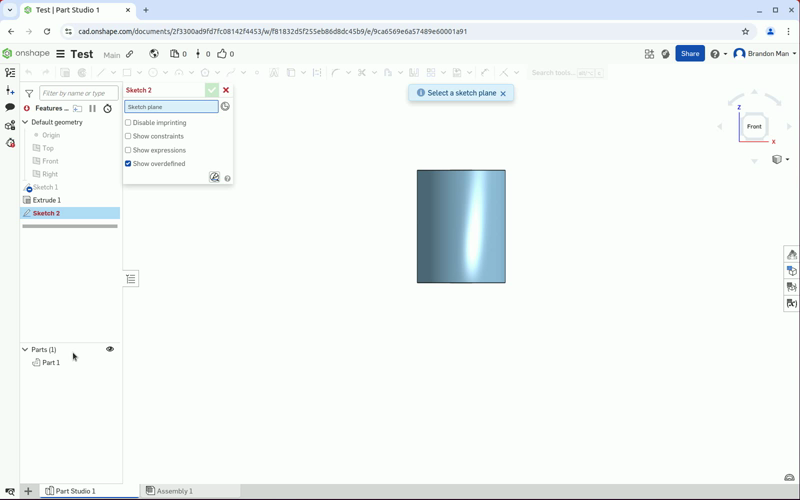
mouse_move(73, 163)
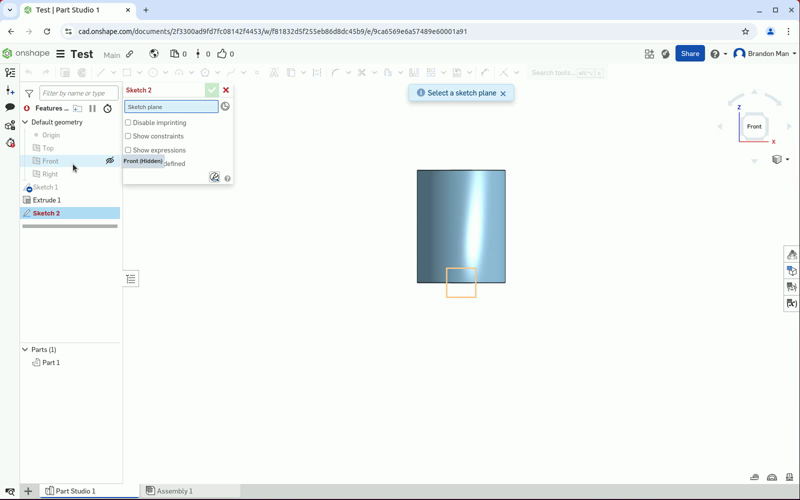
click(73, 163)
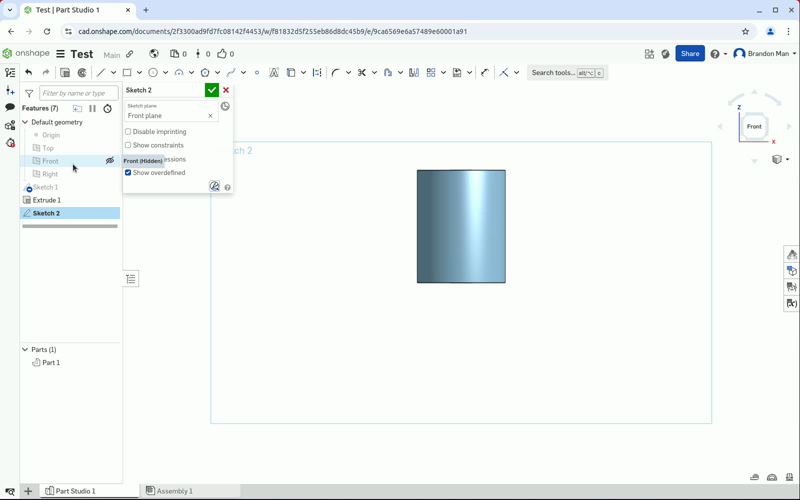
mouse_move(73, 352)
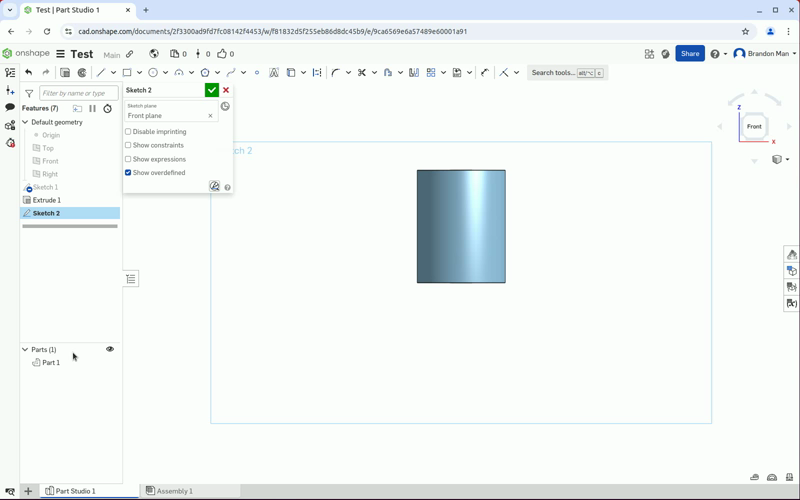
key(y)
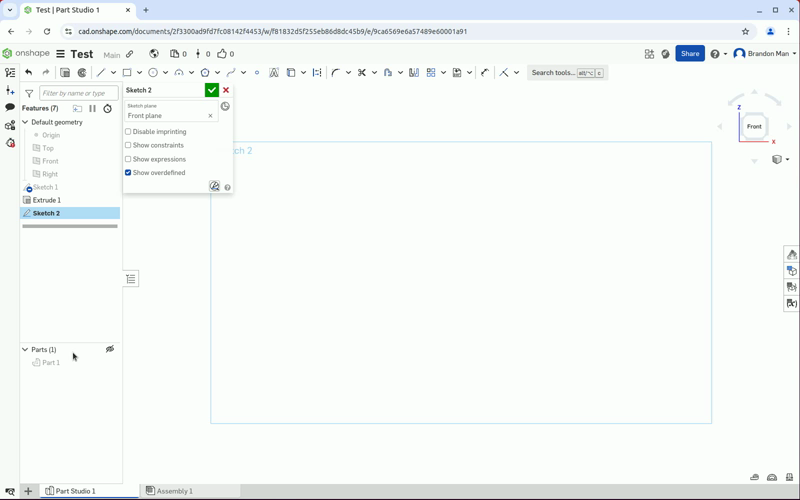
key(l)
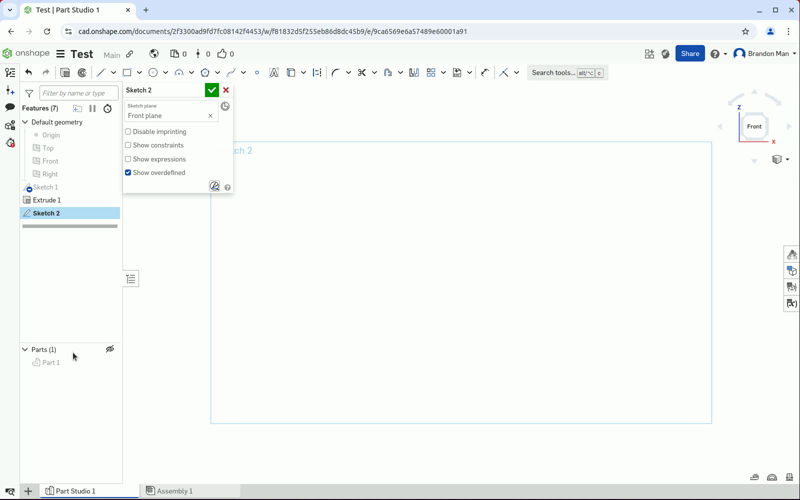
key_down(shift)
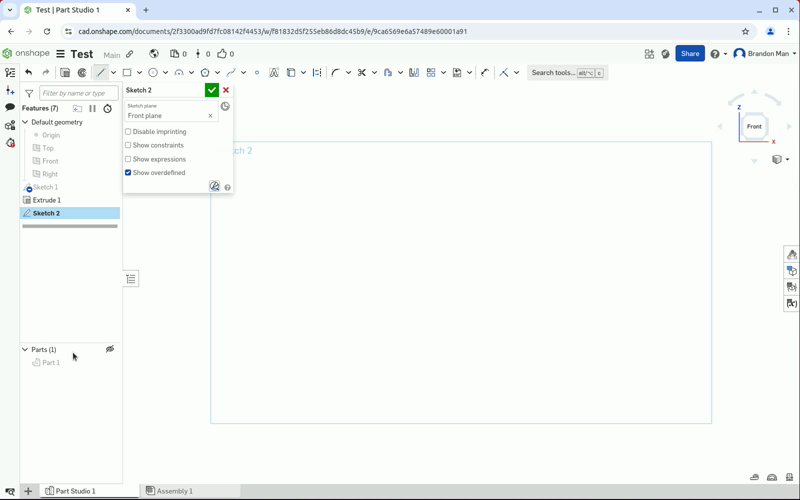
mouse_move(450, 226)
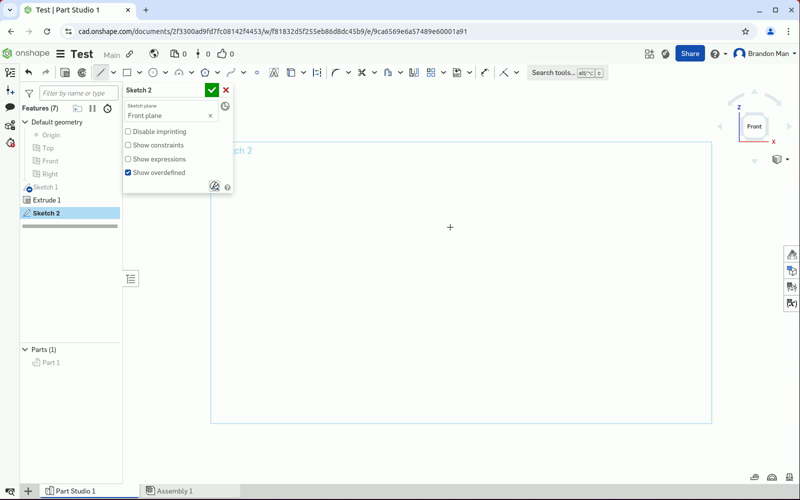
click(450, 226)
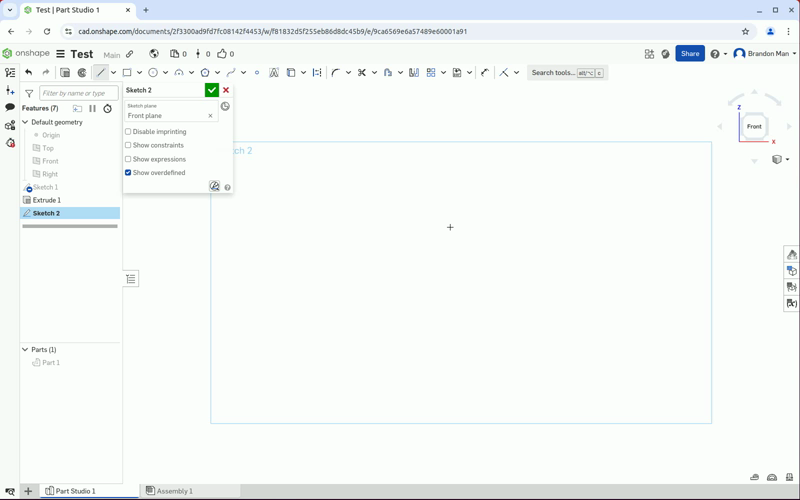
key_up(shift)
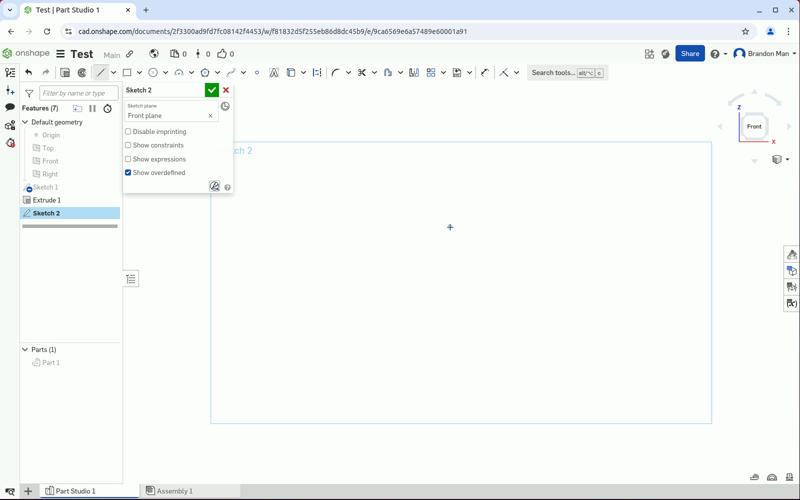
key_down(shift)
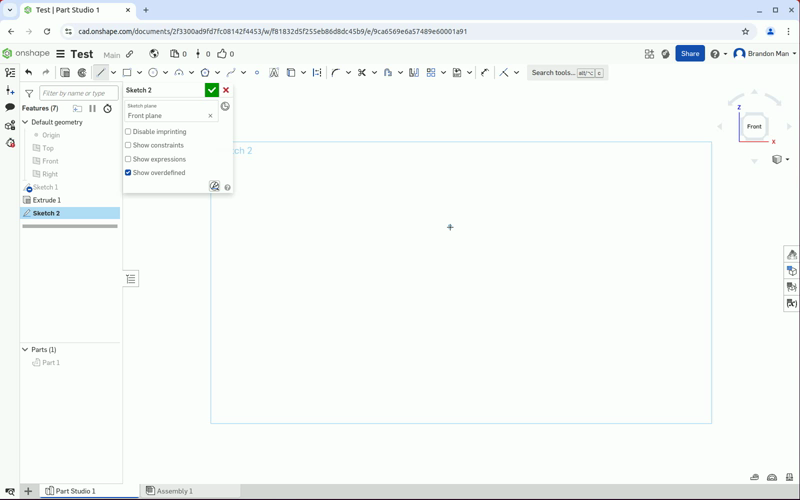
mouse_move(480, 226)
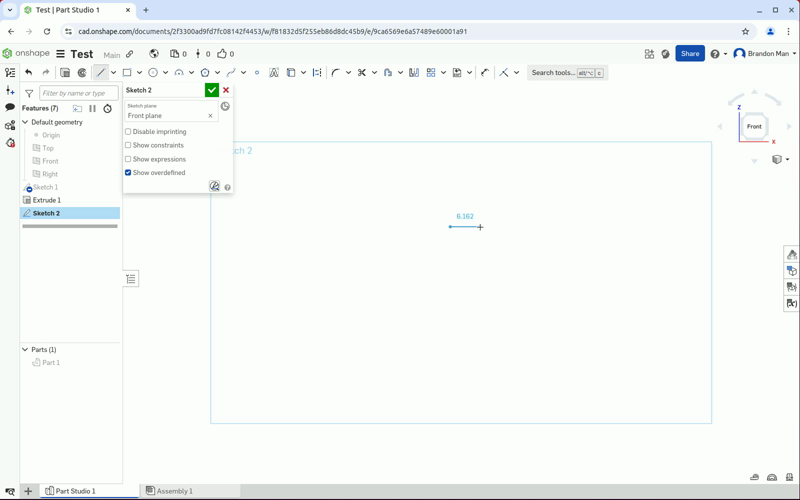
mouse_move(473, 226)
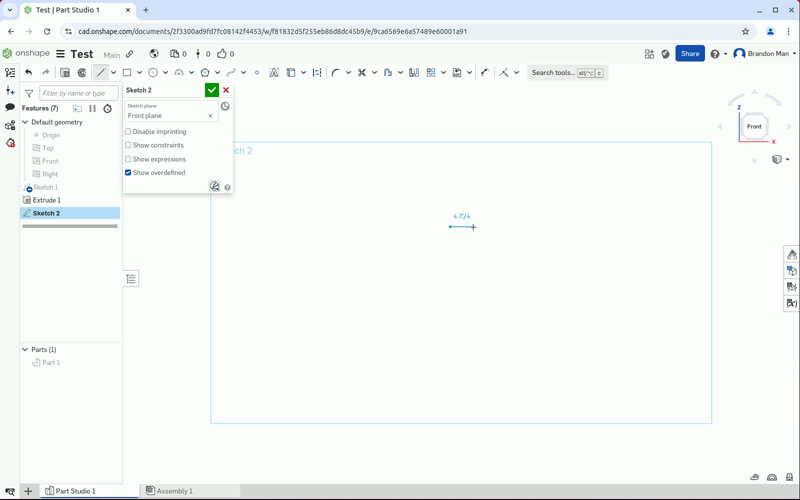
click(473, 226)
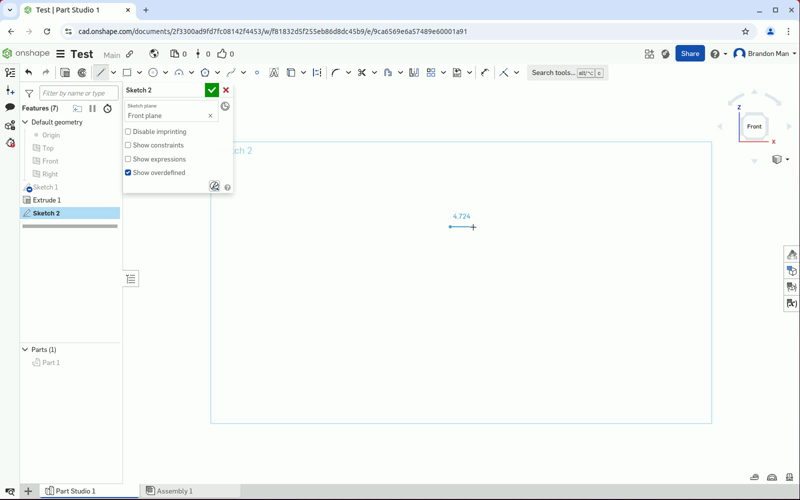
key_up(shift)
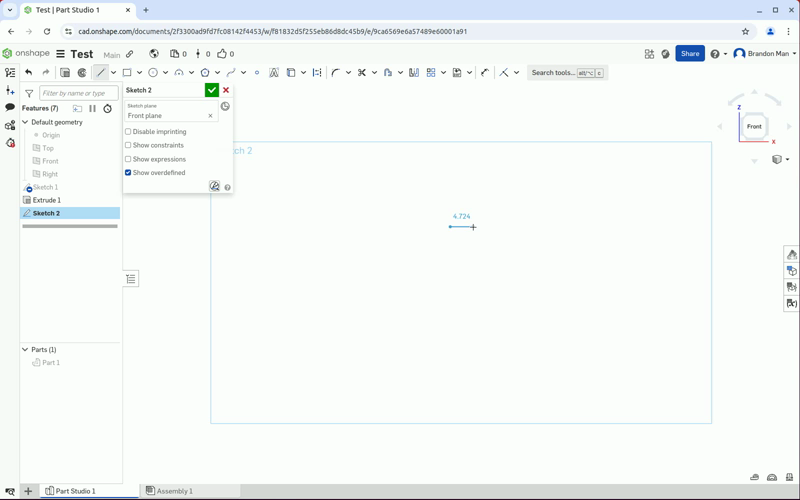
key_down(shift)
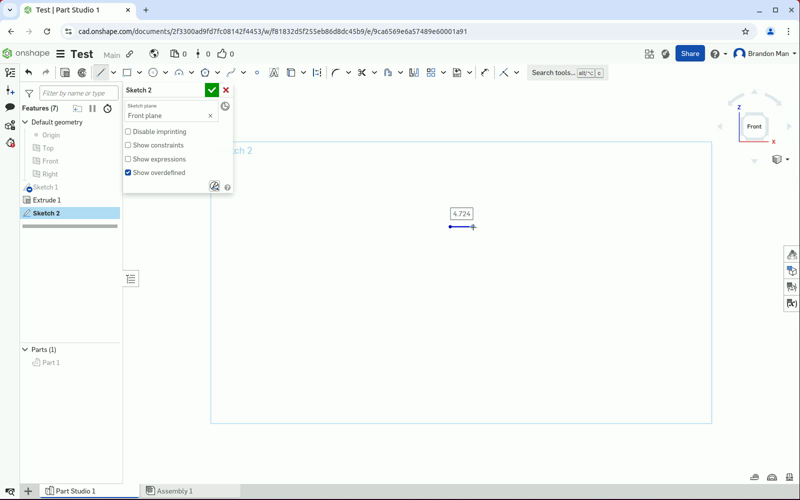
mouse_move(503, 226)
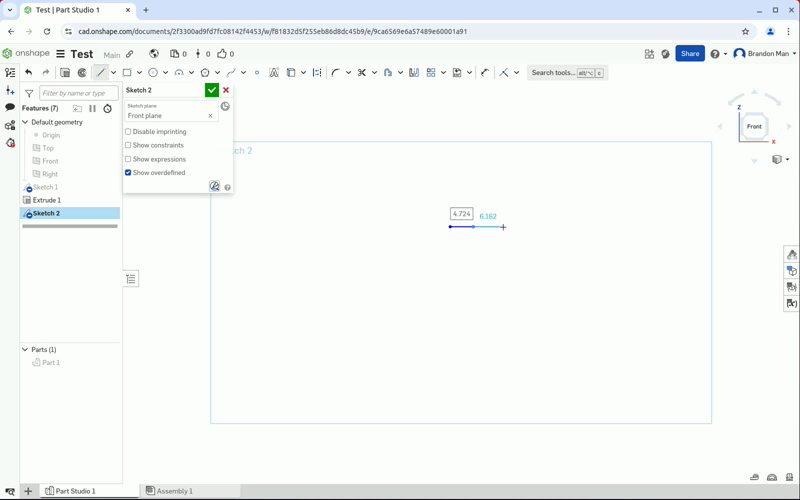
mouse_move(473, 222)
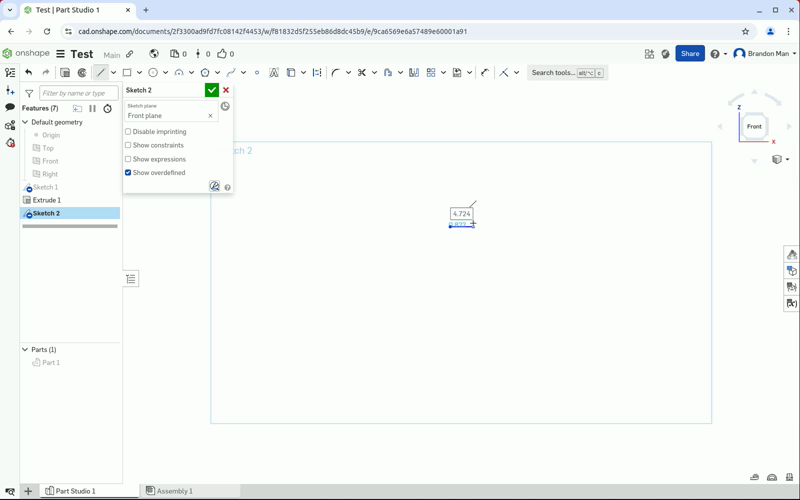
scroll(6)
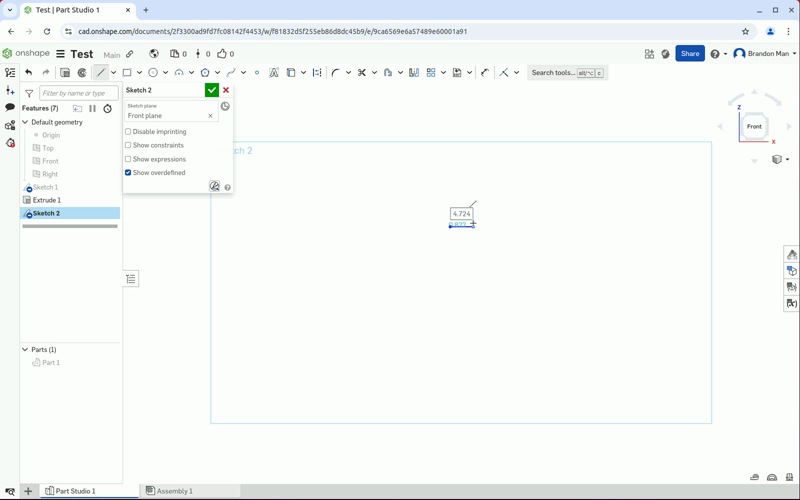
scroll(6)
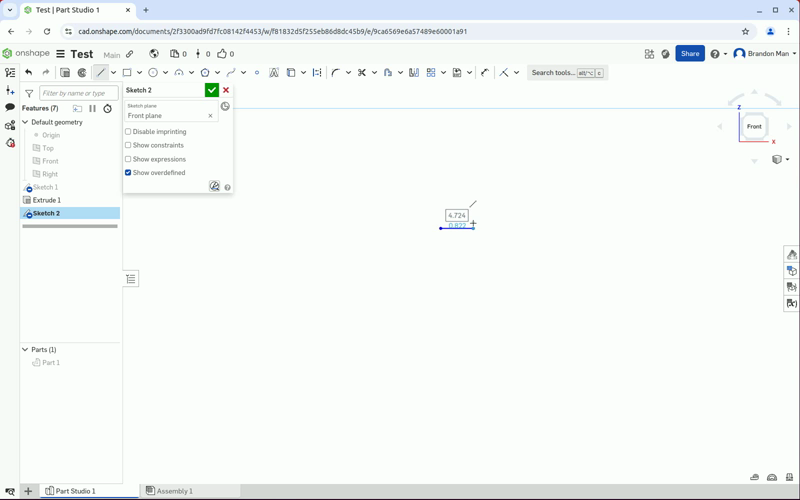
scroll(6)
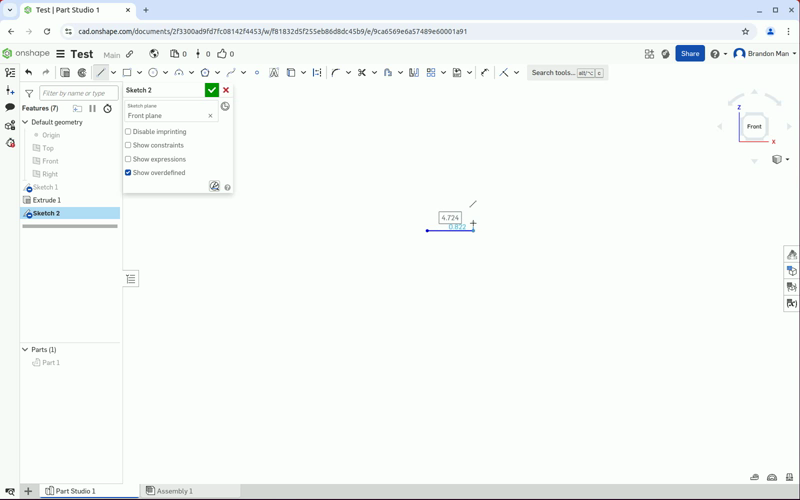
scroll(6)
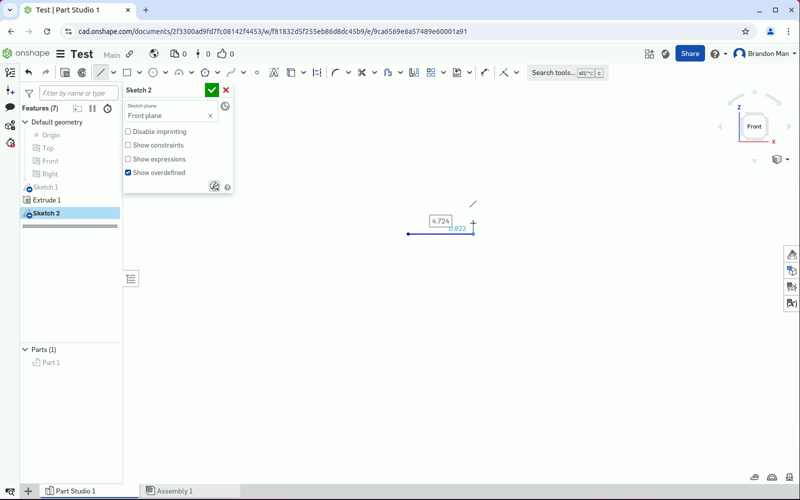
scroll(6)
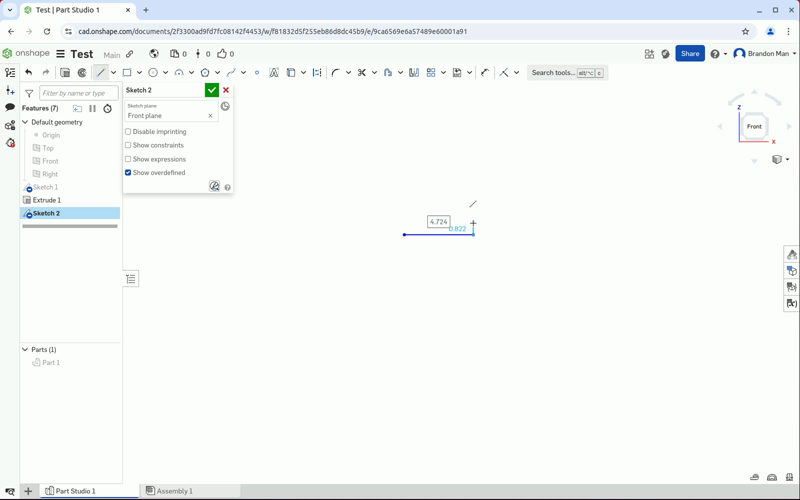
scroll(6)
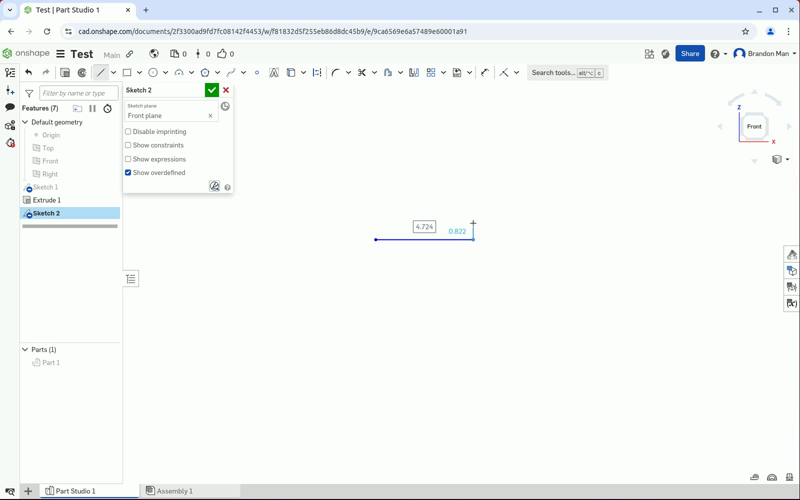
scroll(6)
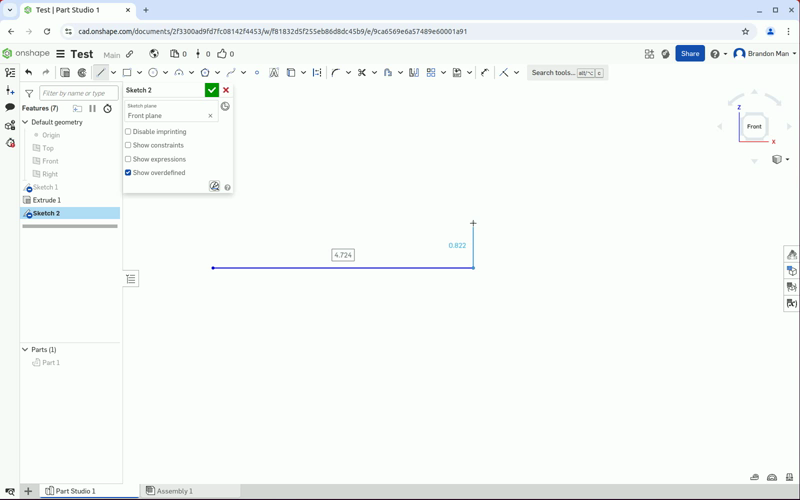
click(473, 222)
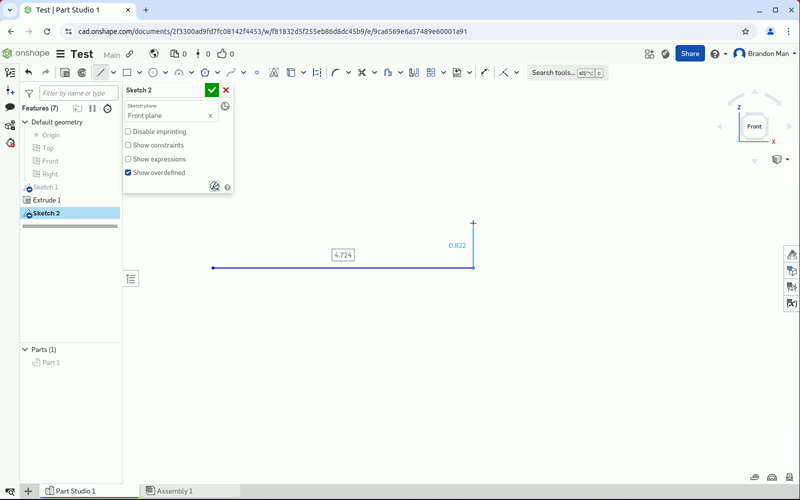
scroll(-6)
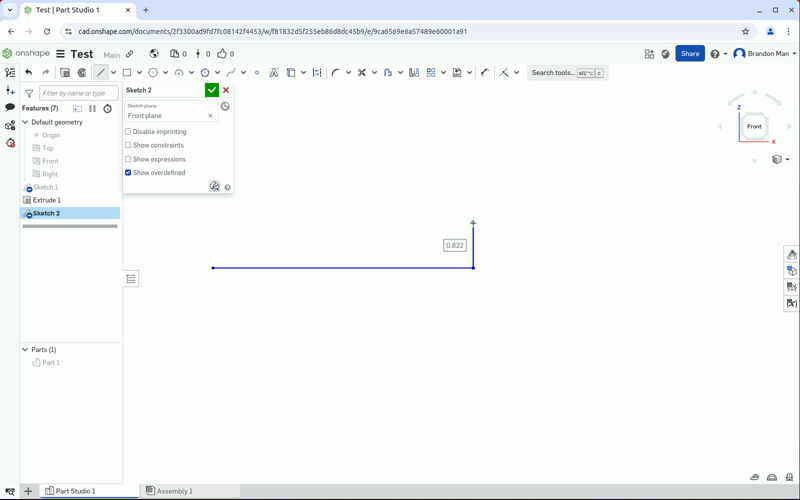
scroll(-6)
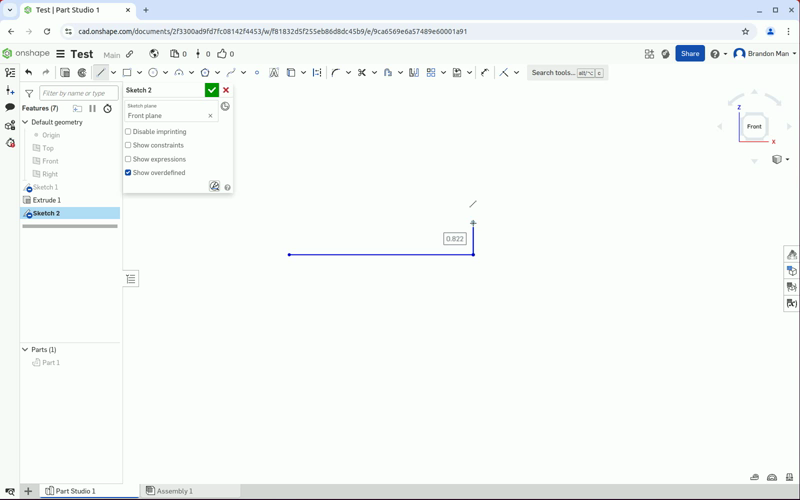
scroll(-6)
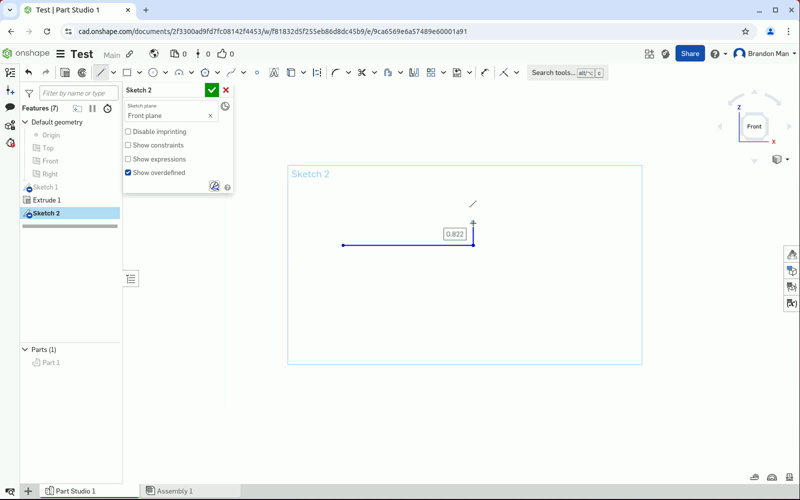
scroll(-6)
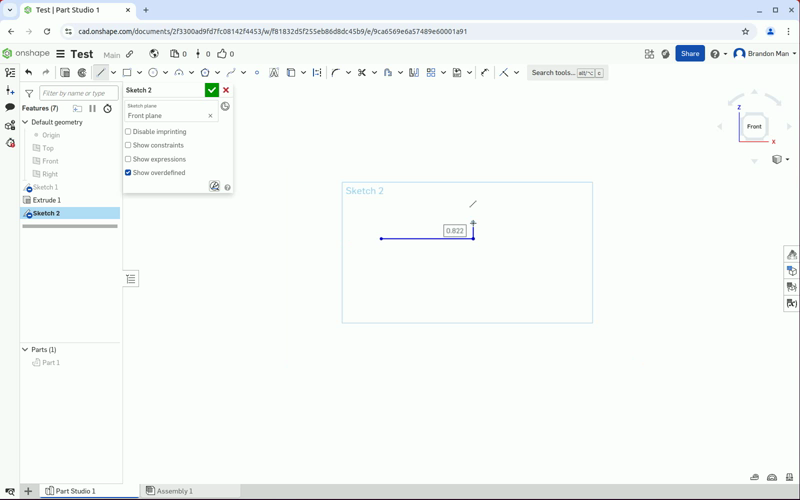
scroll(-6)
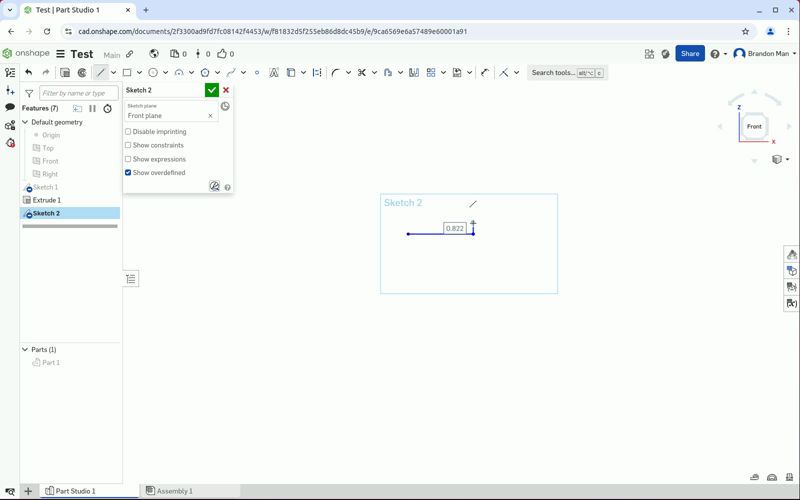
scroll(-6)
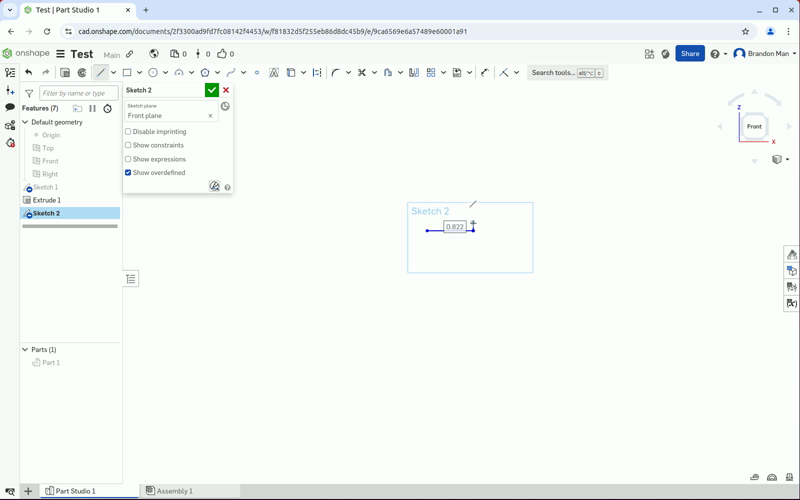
scroll(-6)
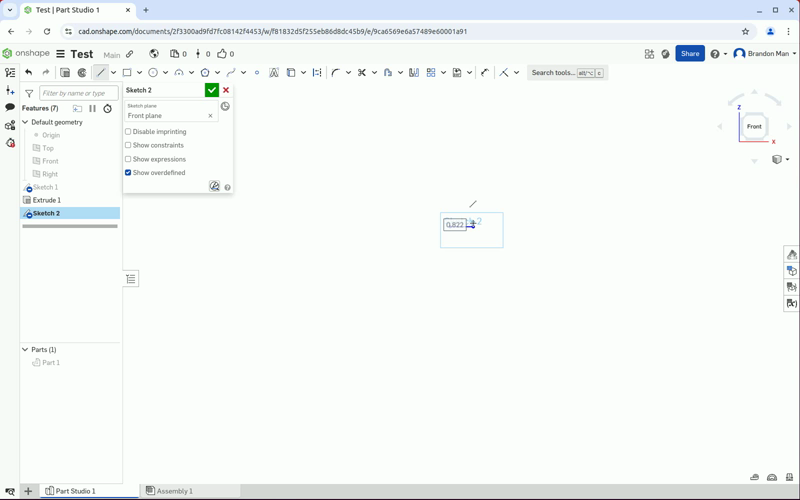
key_up(shift)
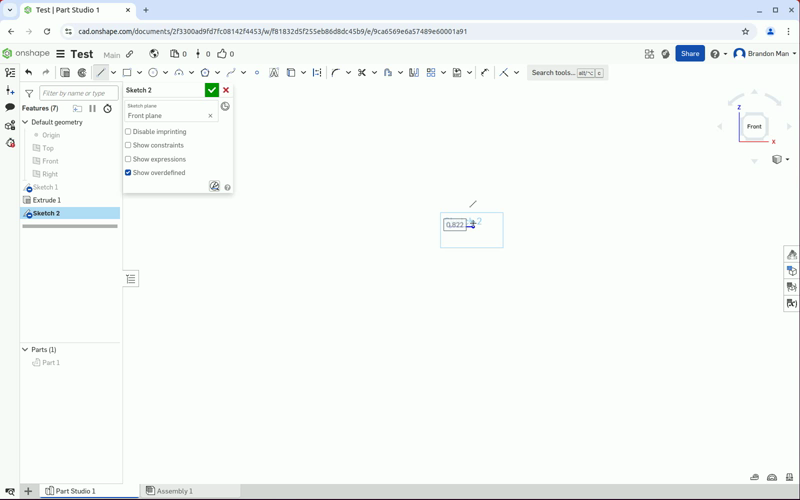
key_down(shift)
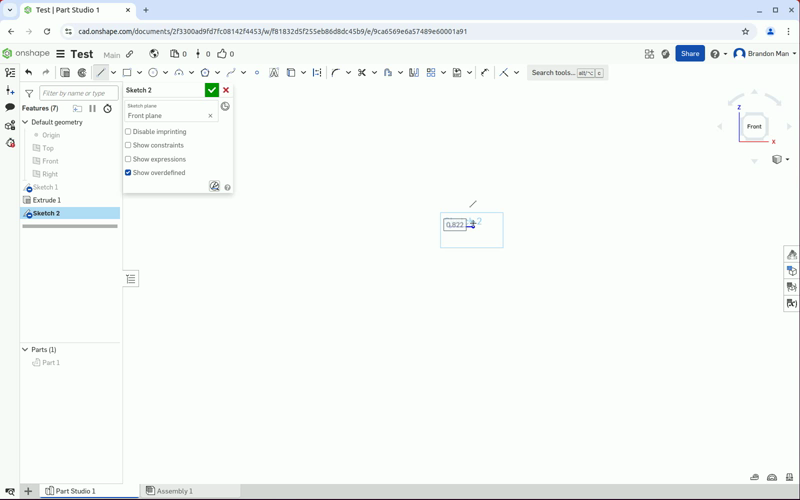
mouse_move(503, 222)
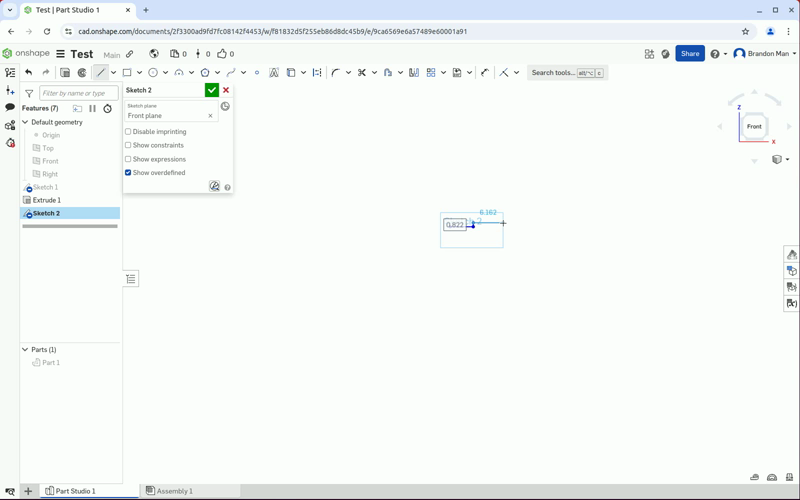
mouse_move(450, 222)
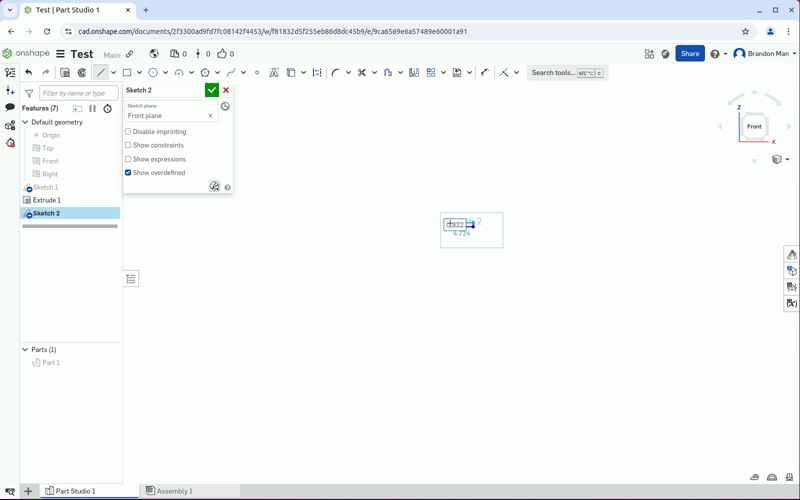
scroll(6)
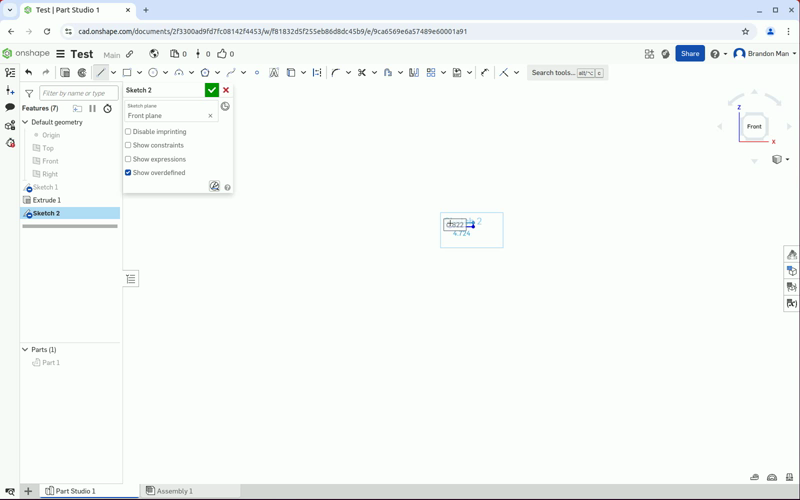
scroll(6)
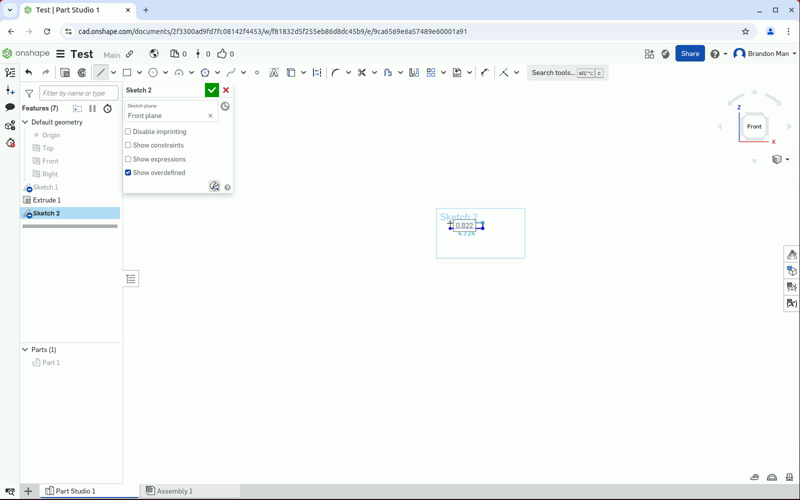
scroll(6)
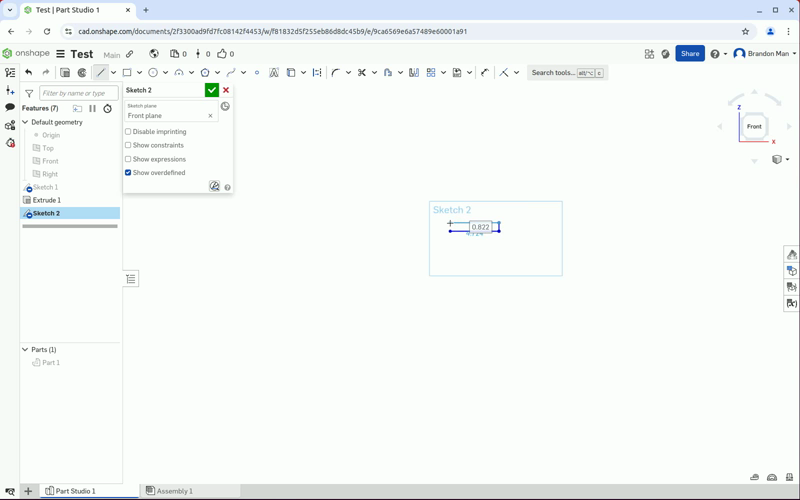
scroll(6)
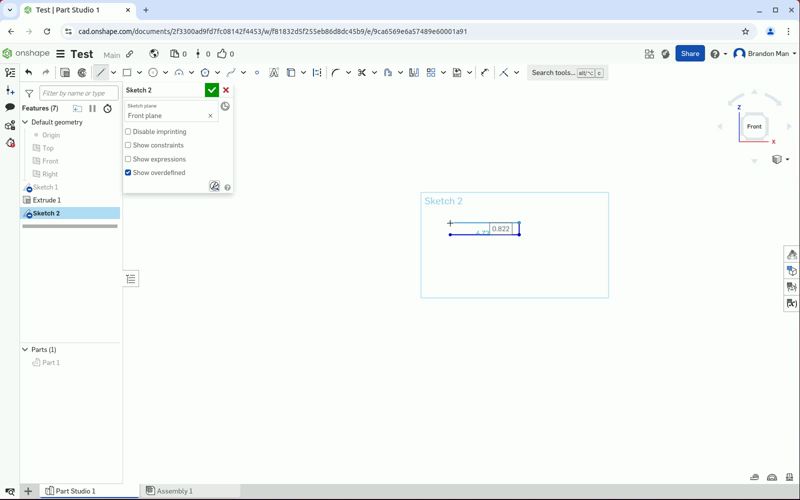
scroll(6)
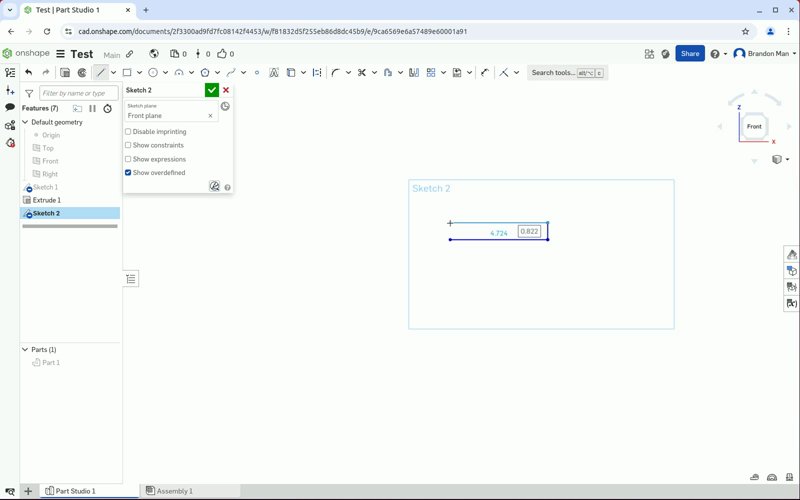
scroll(6)
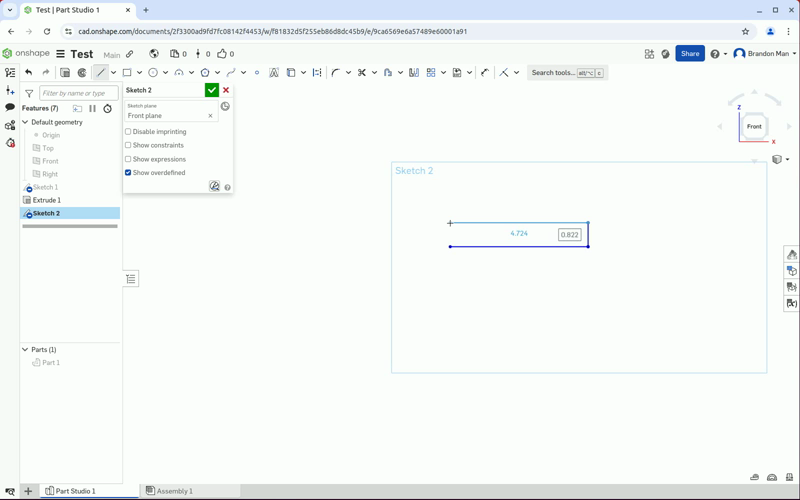
scroll(6)
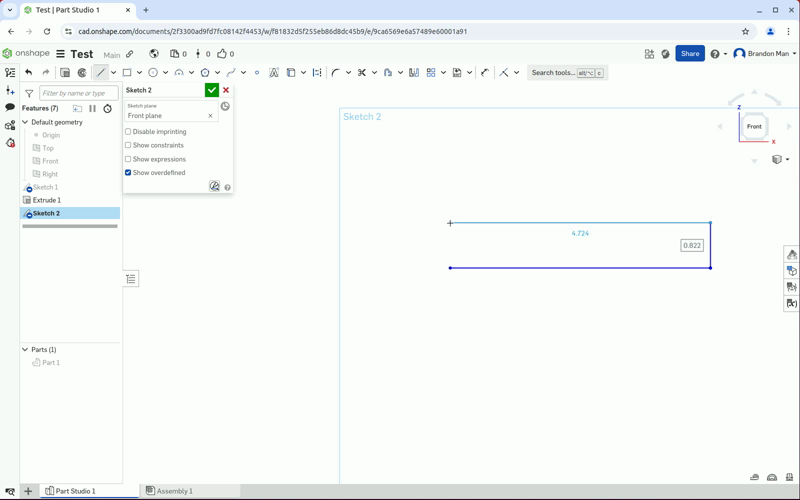
click(450, 222)
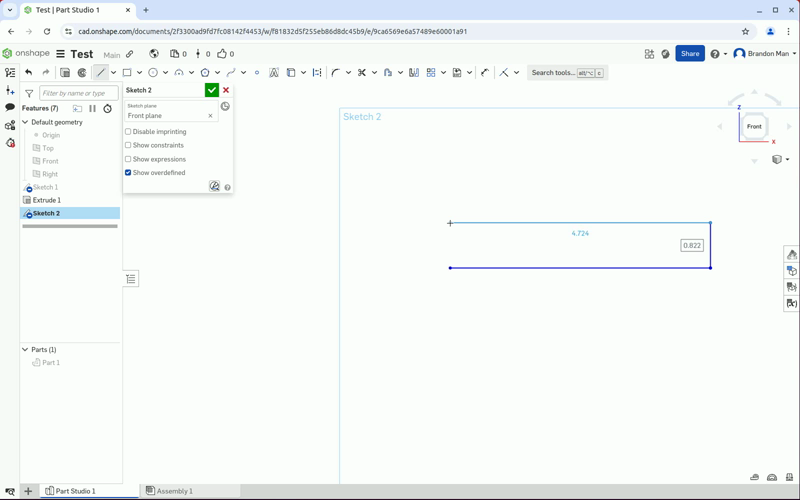
scroll(-6)
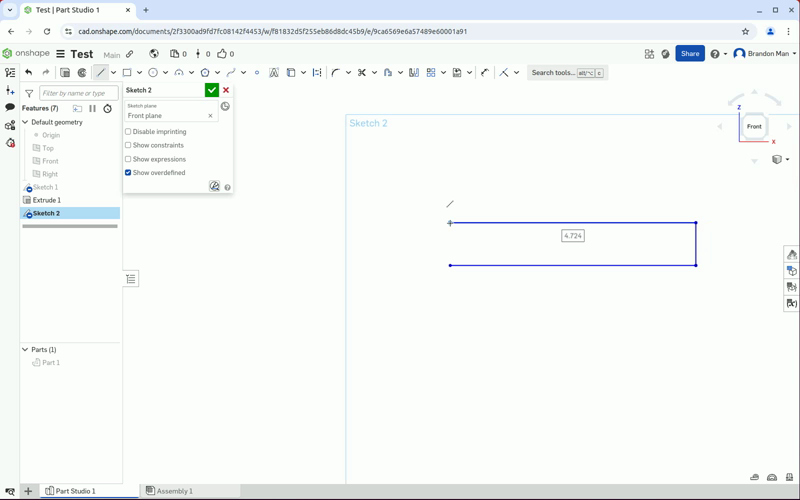
scroll(-6)
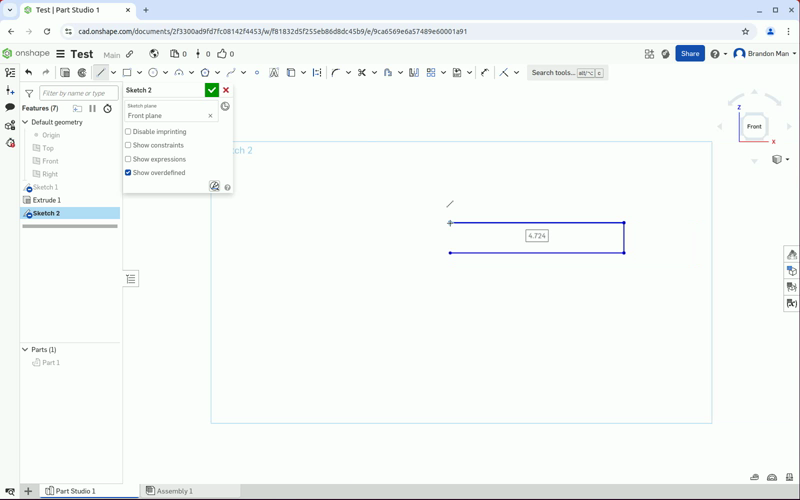
scroll(-6)
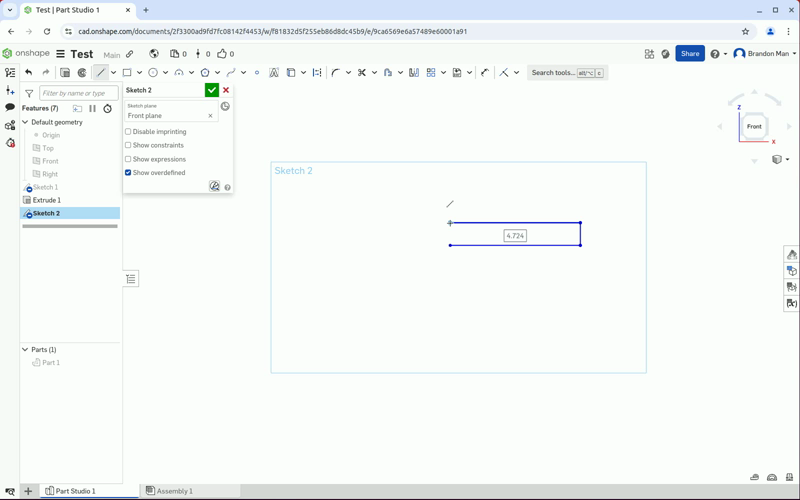
scroll(-6)
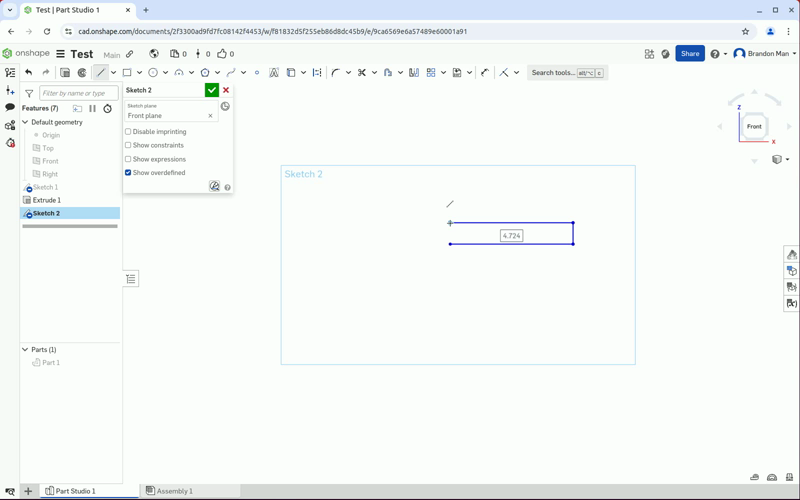
scroll(-6)
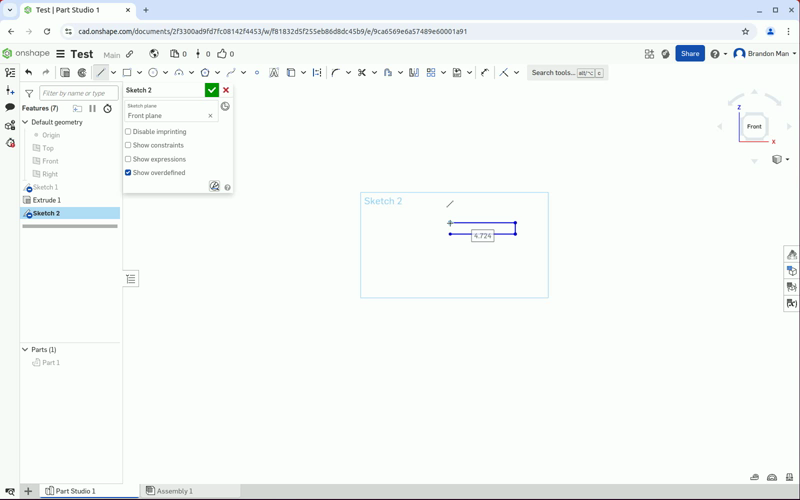
scroll(-6)
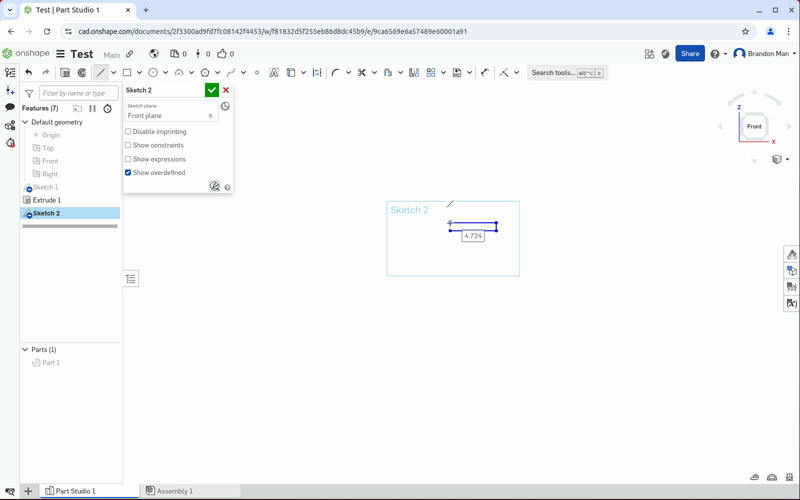
scroll(-6)
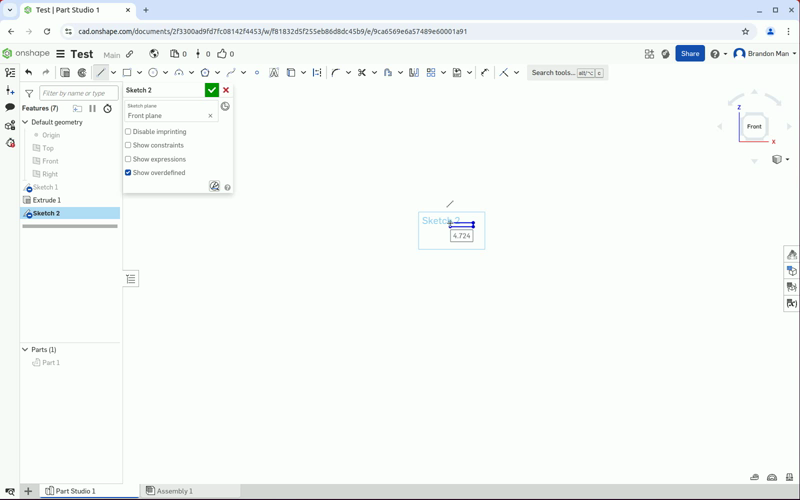
key_up(shift)
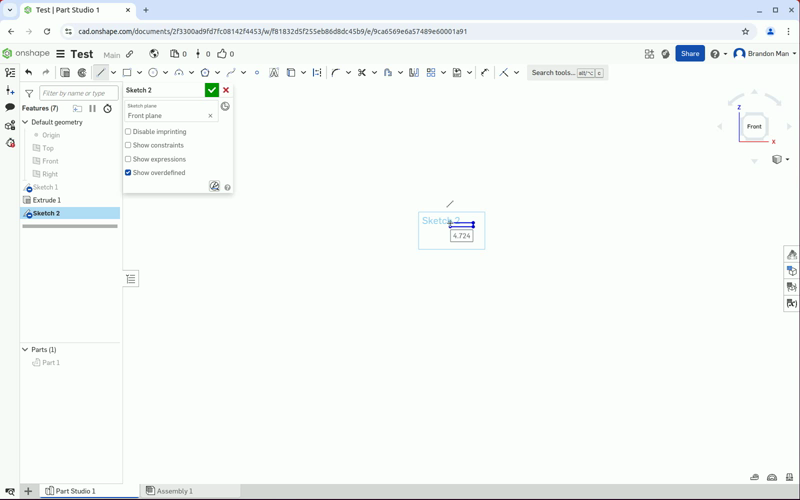
mouse_move(480, 222)
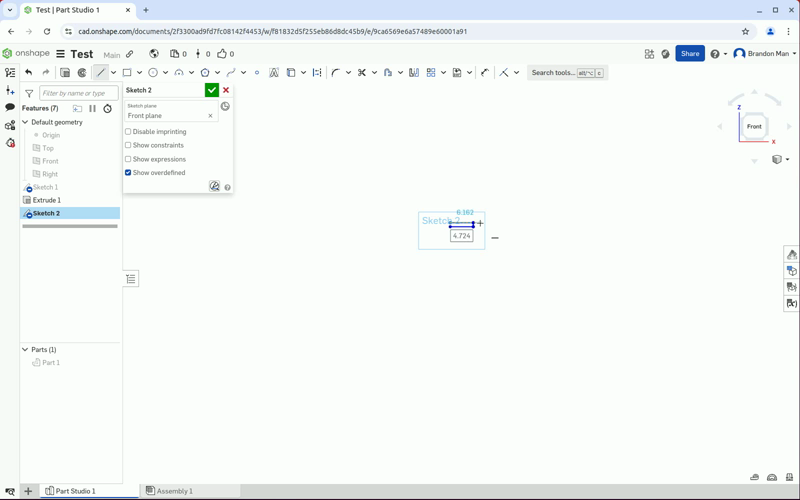
key_down(shift)
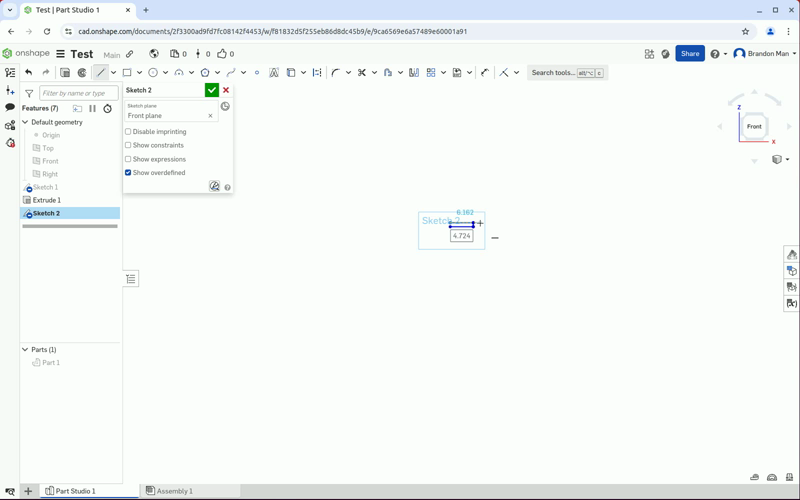
mouse_move(450, 226)
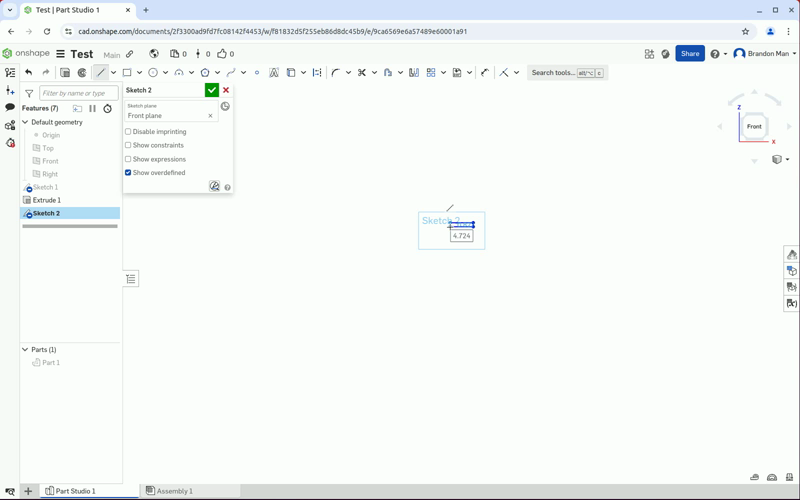
scroll(6)
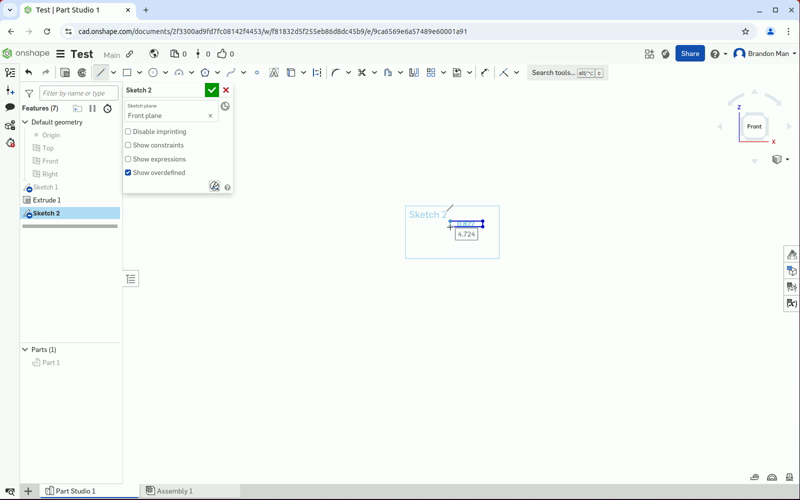
scroll(6)
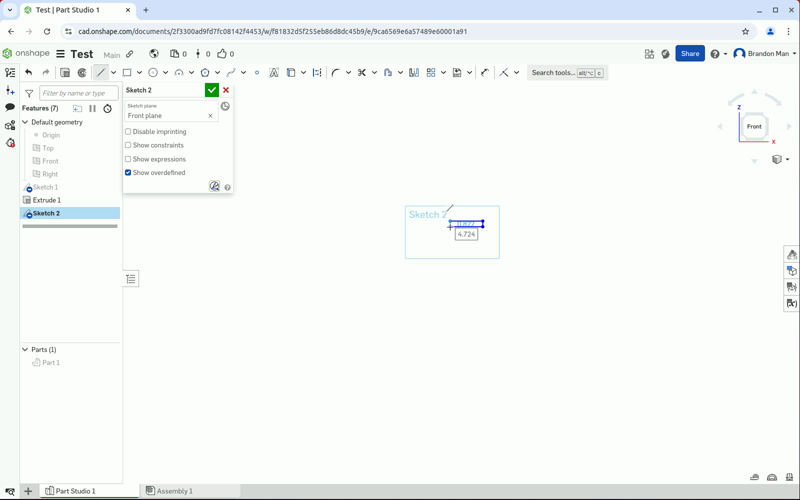
scroll(6)
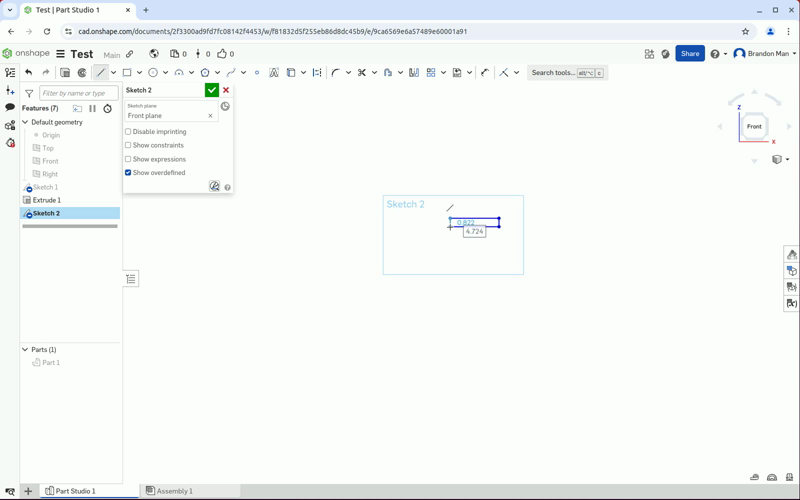
scroll(6)
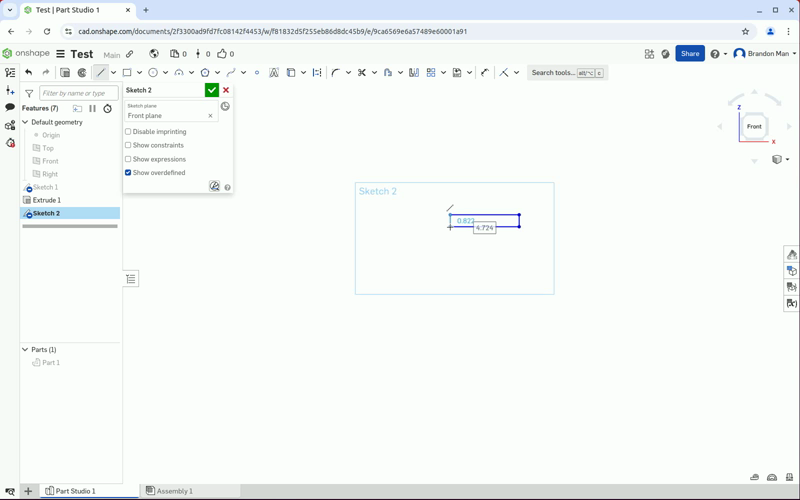
scroll(6)
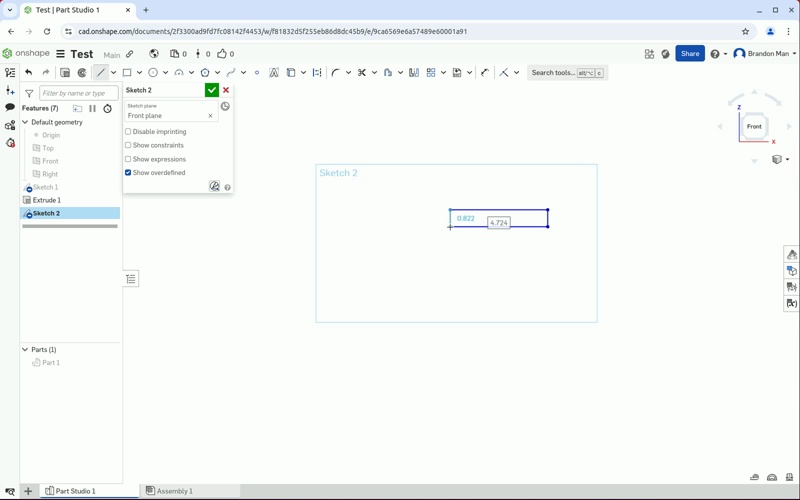
scroll(6)
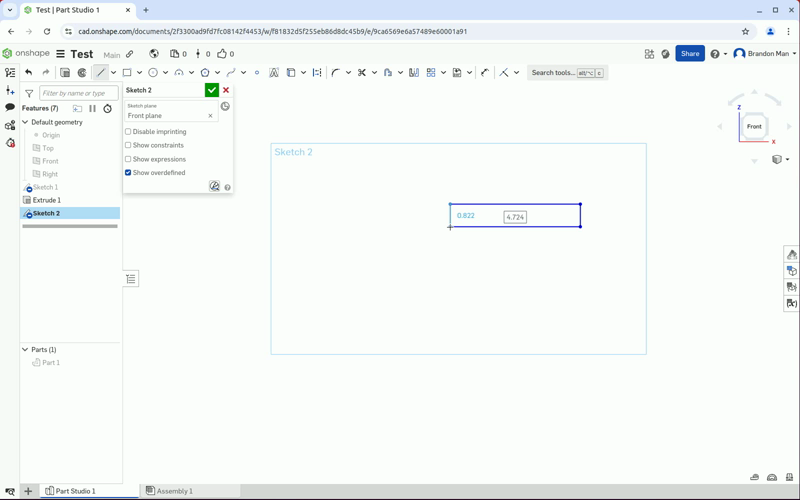
scroll(6)
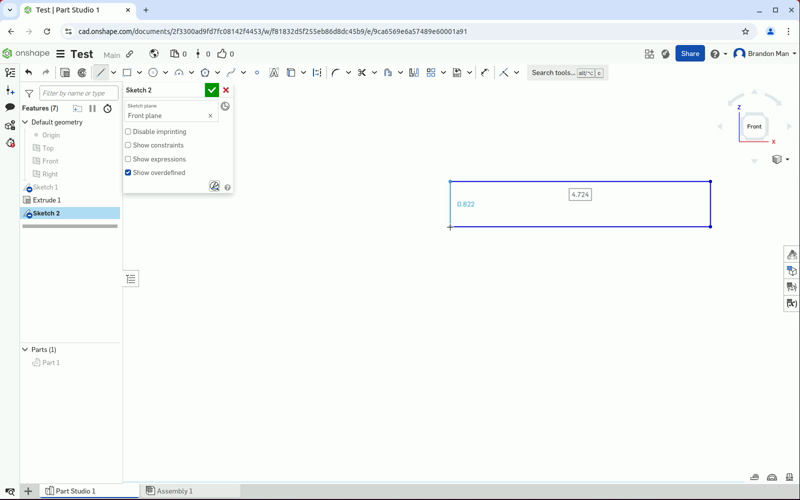
key_up(shift)
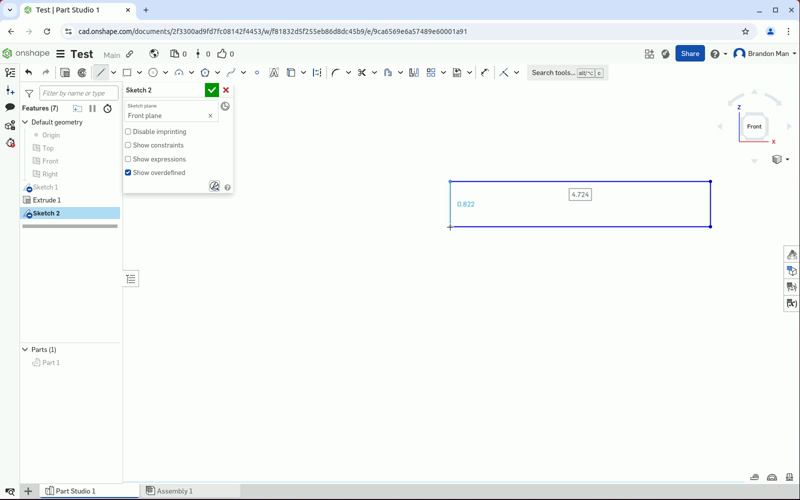
click(450, 226)
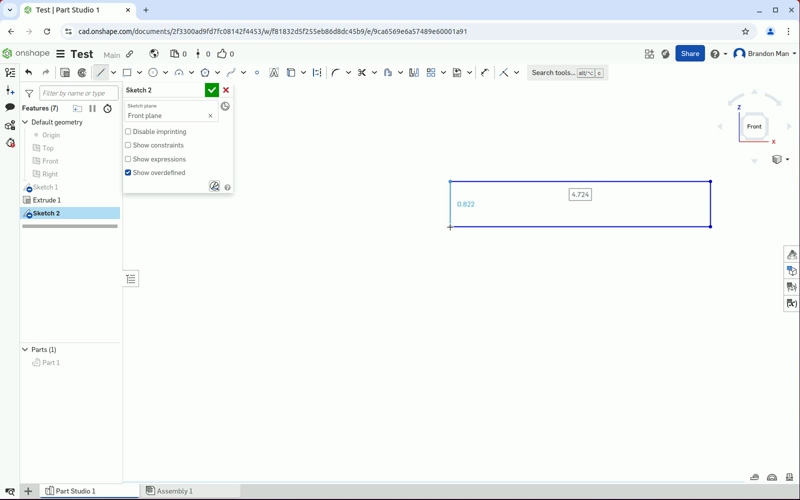
scroll(-6)
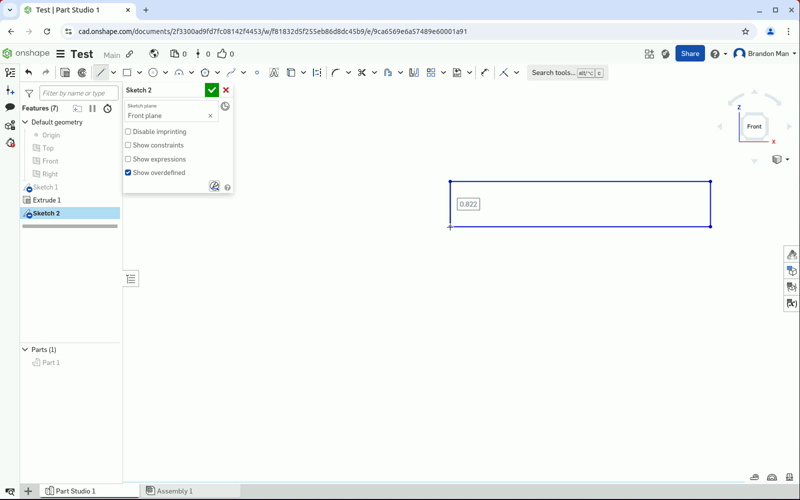
scroll(-6)
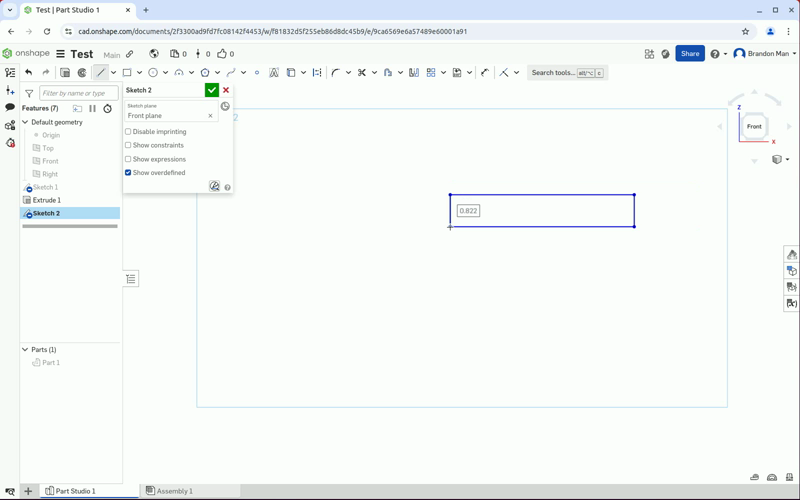
scroll(-6)
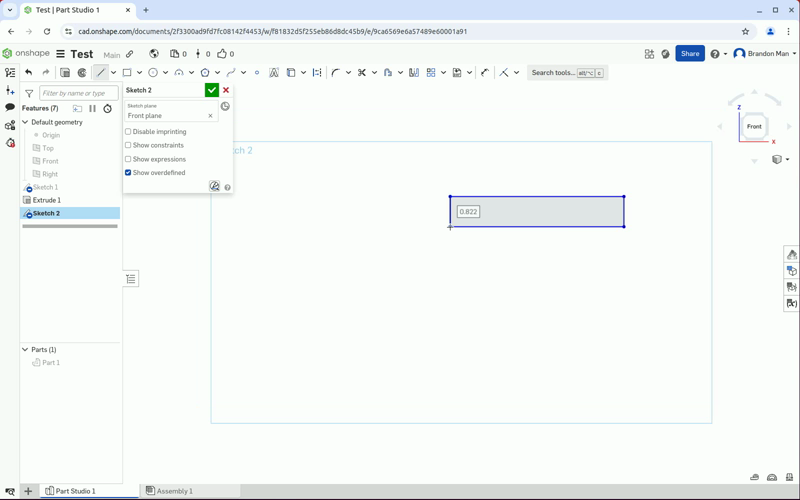
scroll(-6)
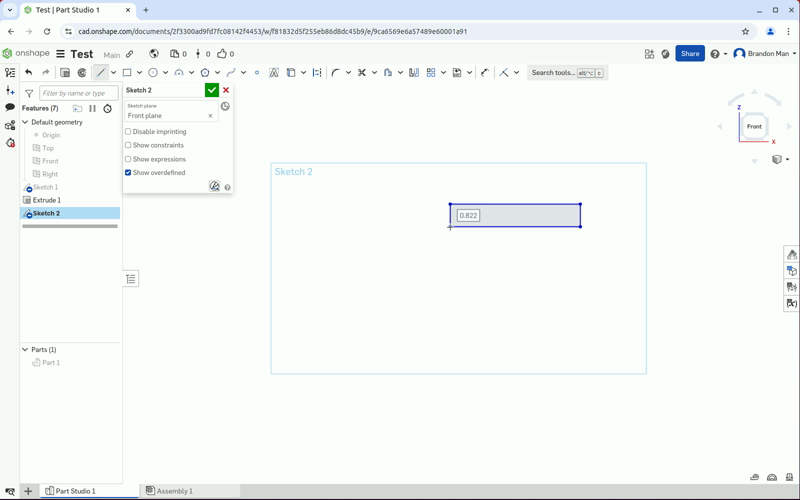
scroll(-6)
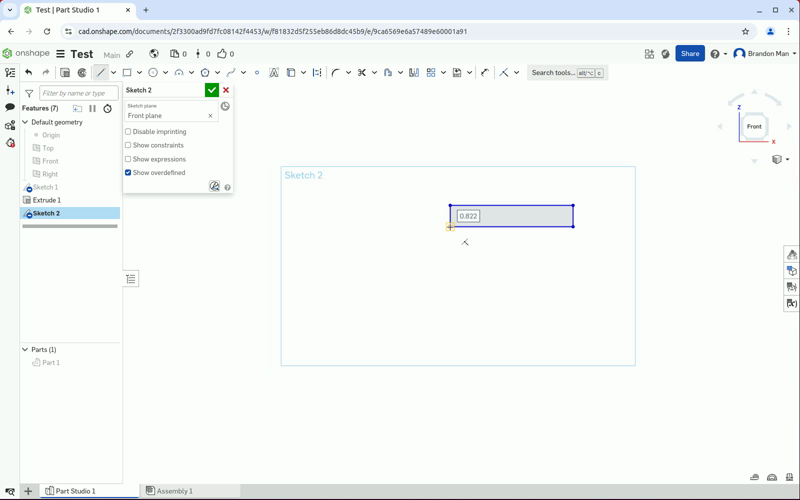
scroll(-6)
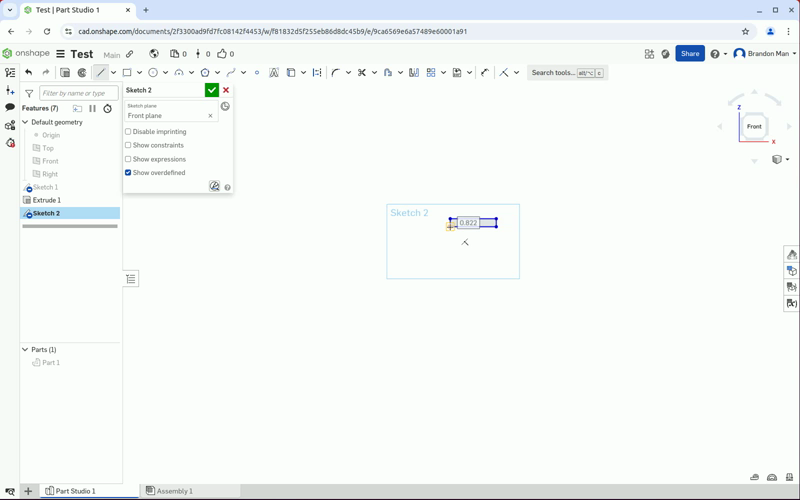
scroll(-6)
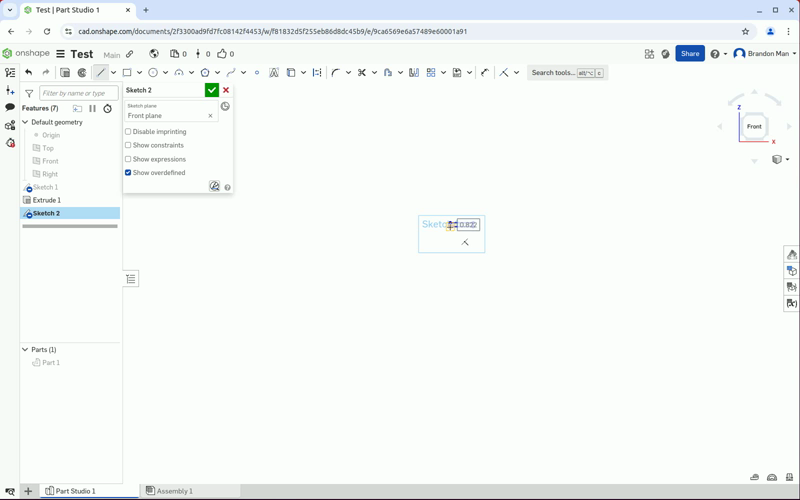
key(esc)
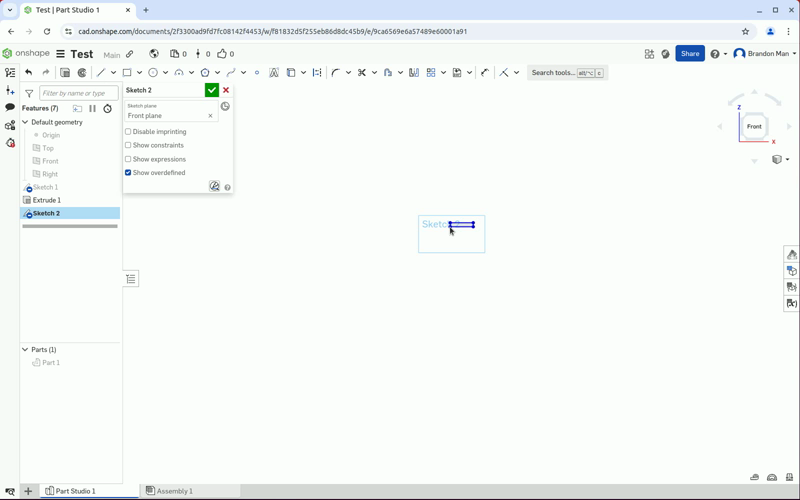
mouse_move(455, 223)
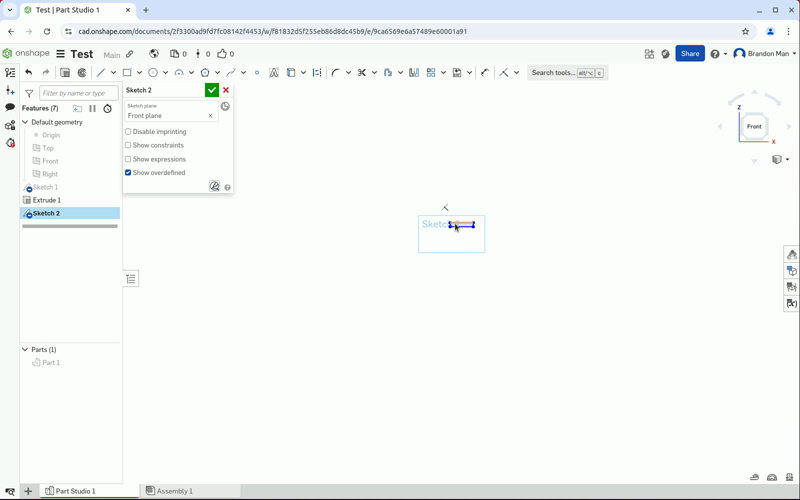
scroll(6)
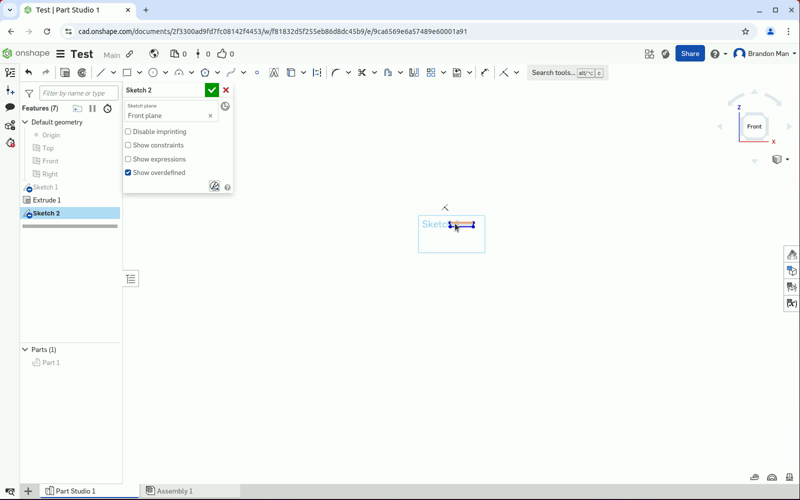
scroll(6)
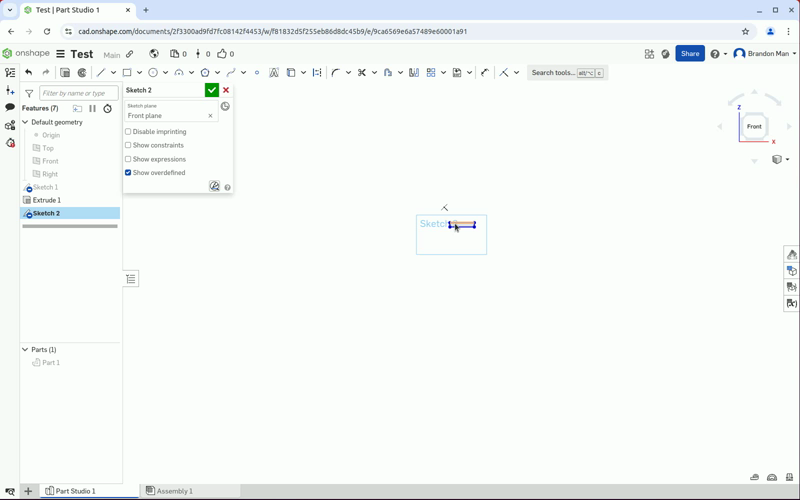
scroll(6)
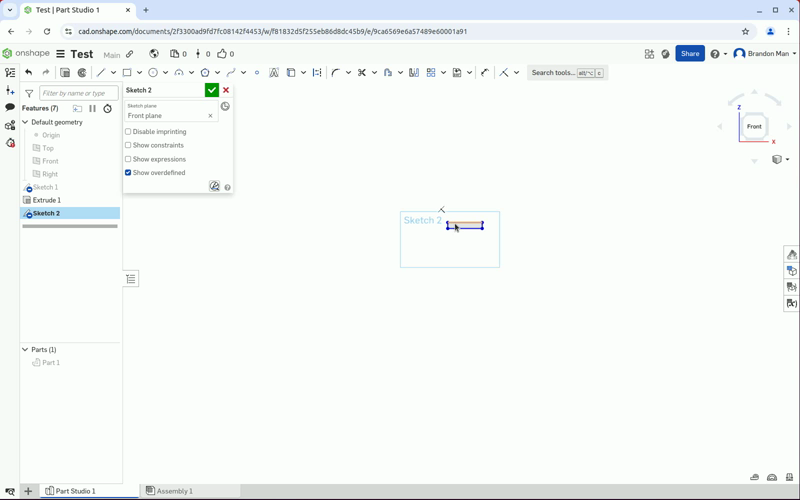
scroll(6)
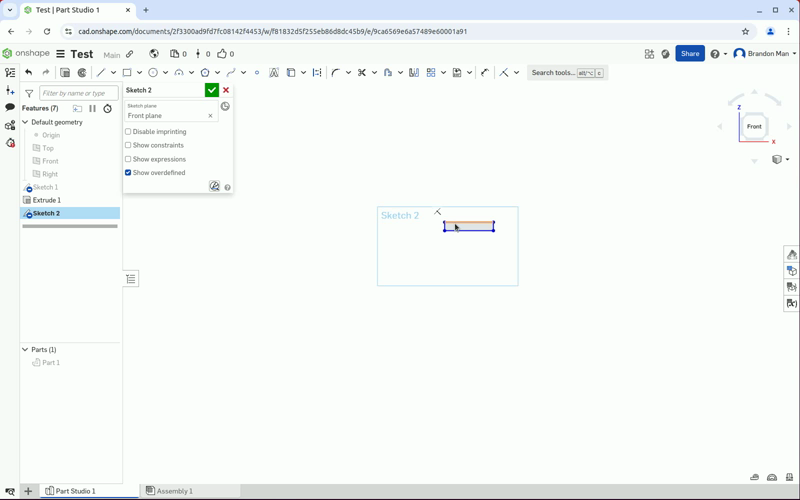
scroll(6)
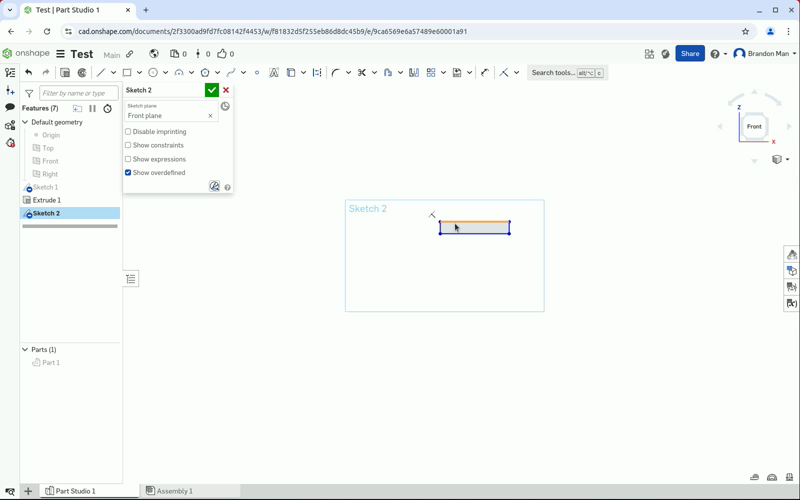
scroll(6)
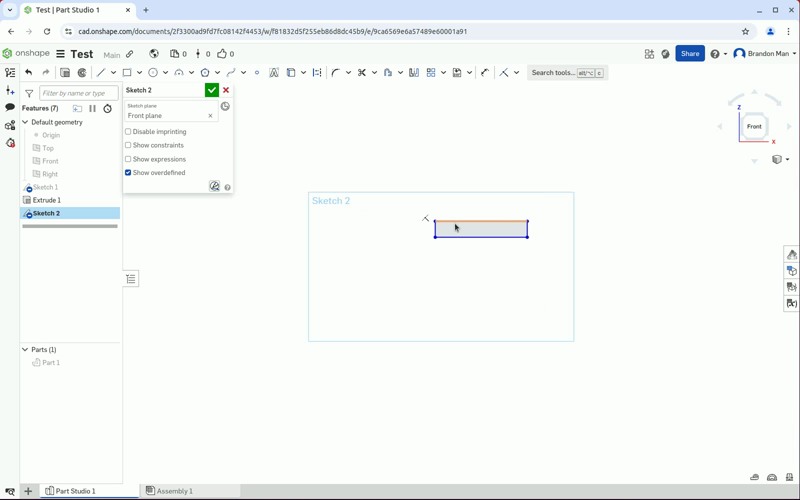
scroll(6)
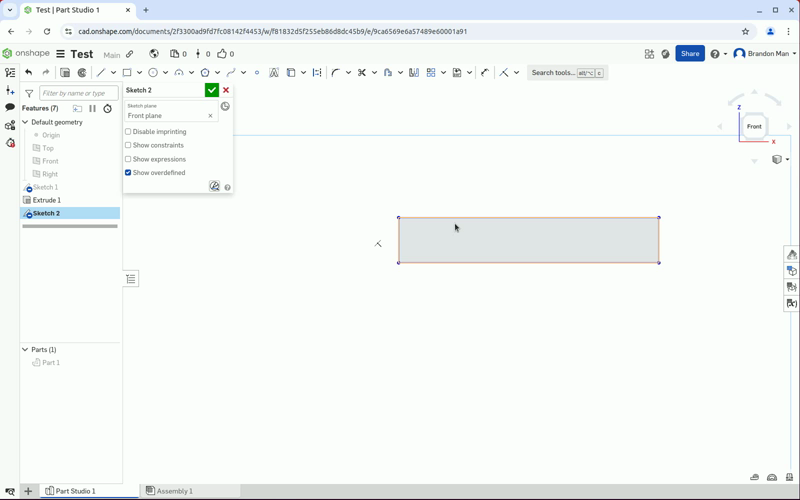
click(455, 223)
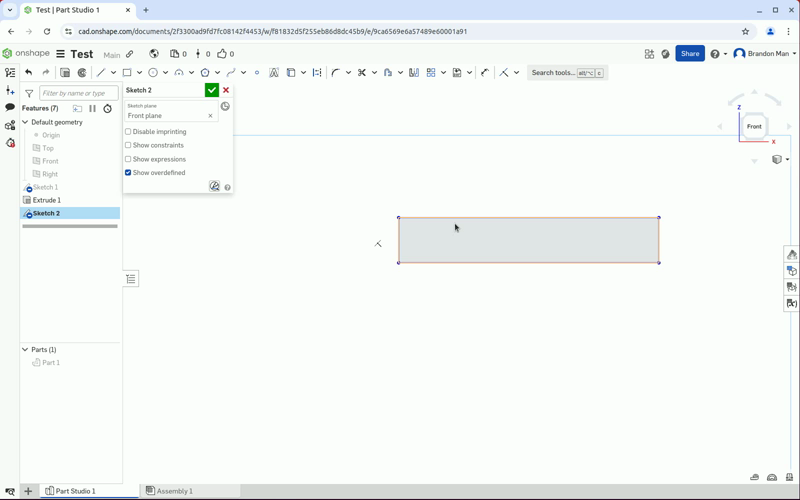
scroll(-6)
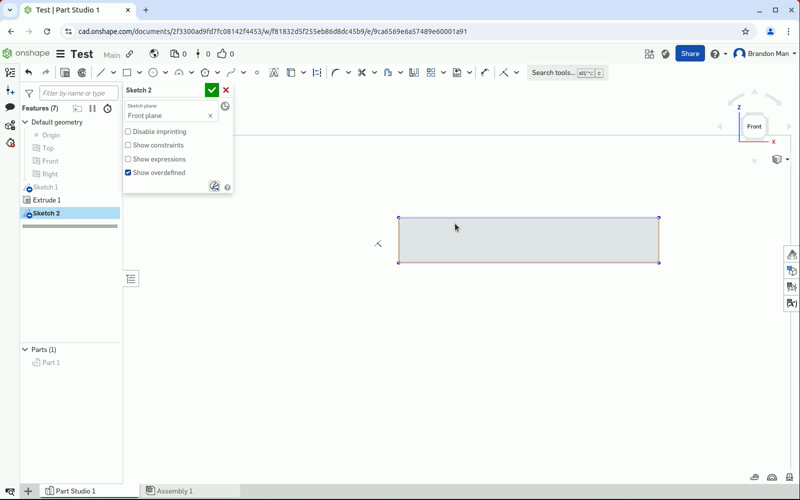
scroll(-6)
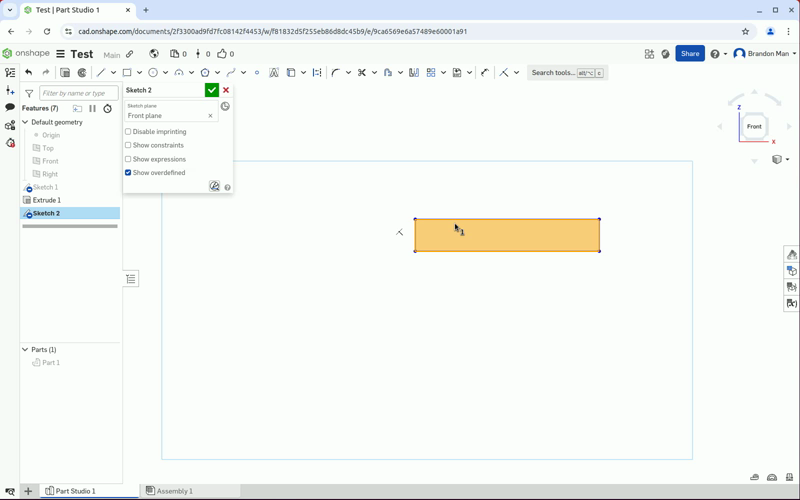
scroll(-6)
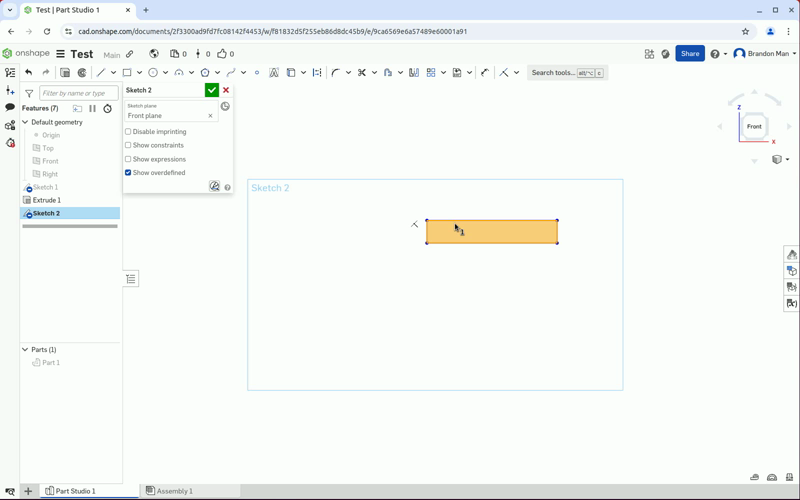
scroll(-6)
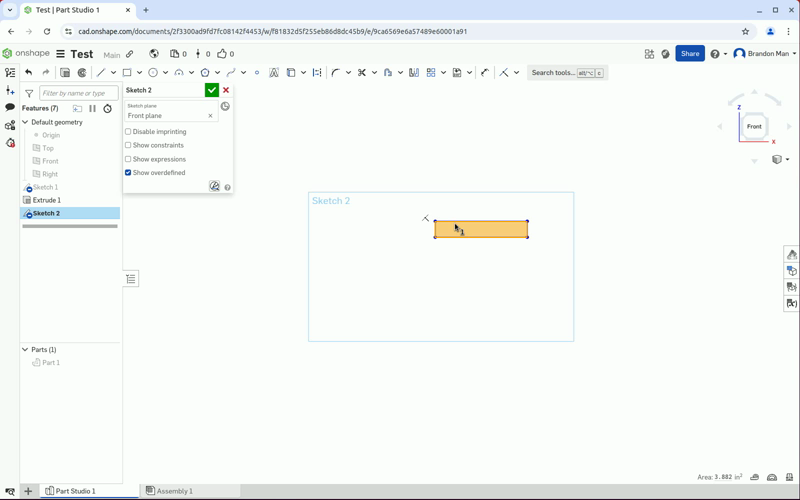
scroll(-6)
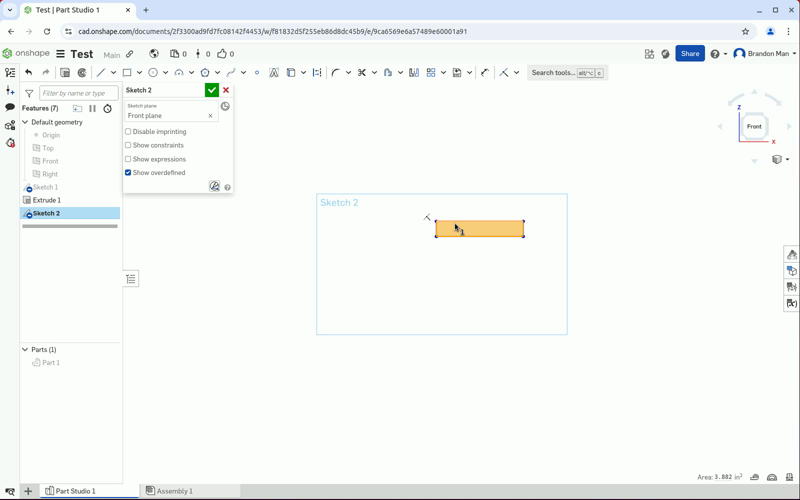
scroll(-6)
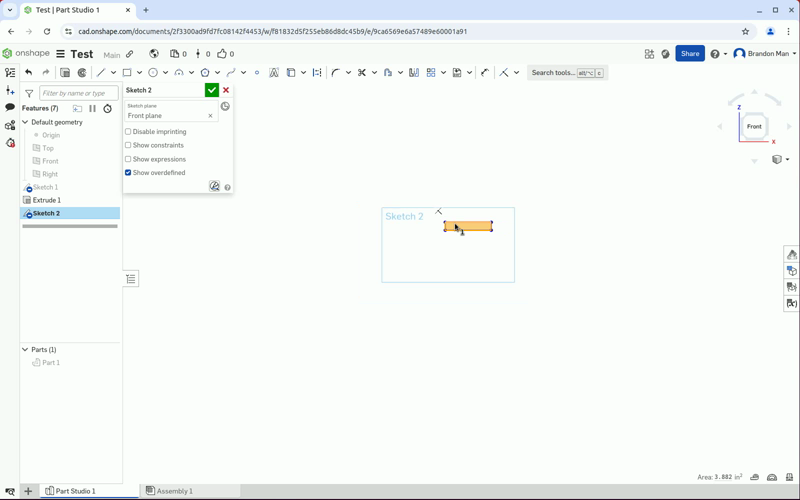
scroll(-6)
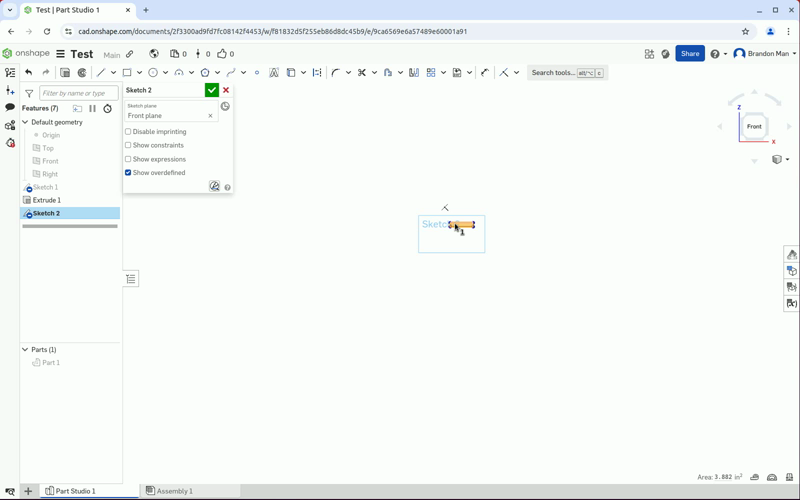
mouse_move(73, 352)
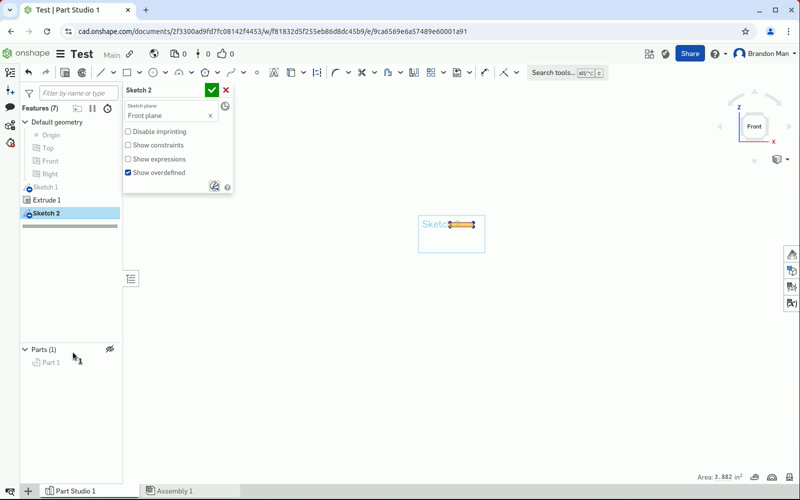
key(shift+y)
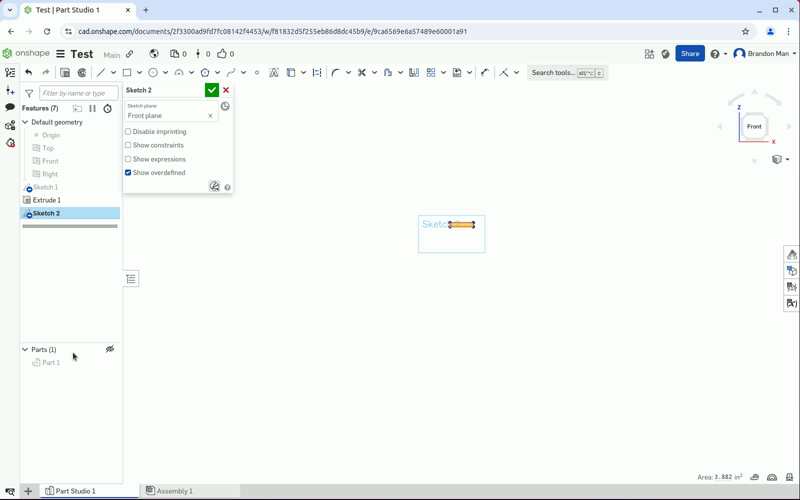
key(shift+e)
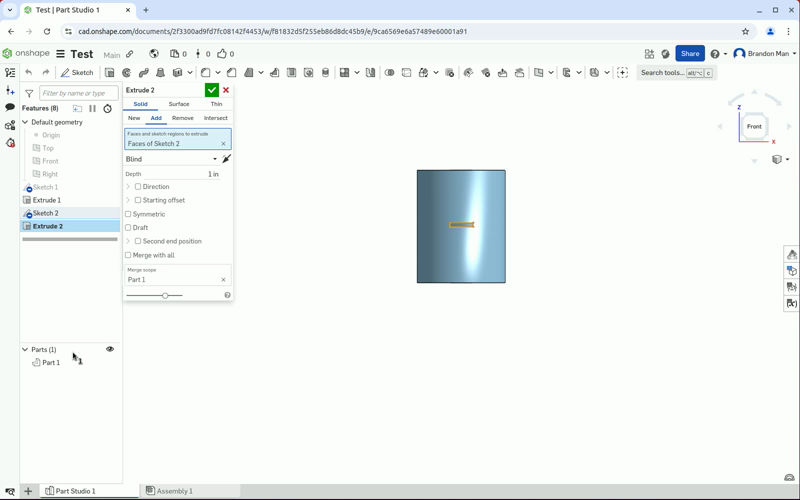
mouse_move(143, 106)
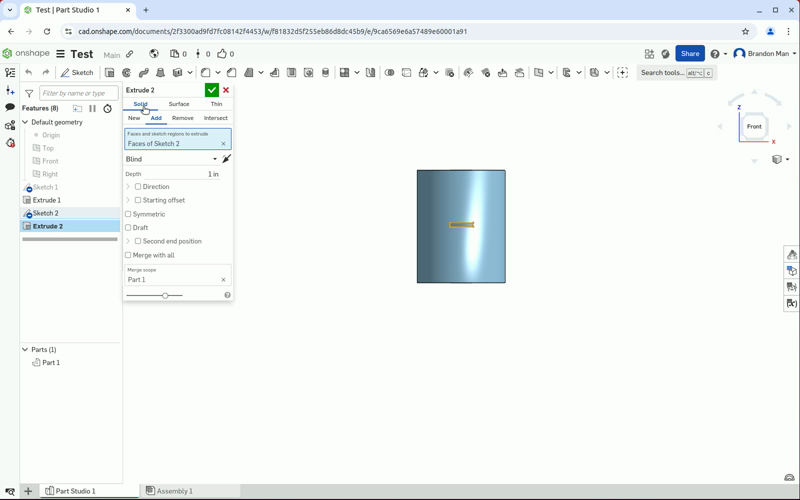
click(143, 106)
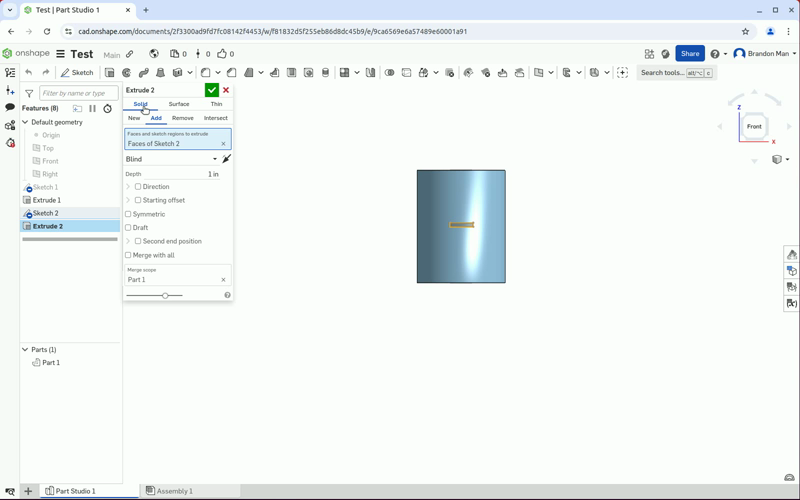
mouse_move(186, 120)
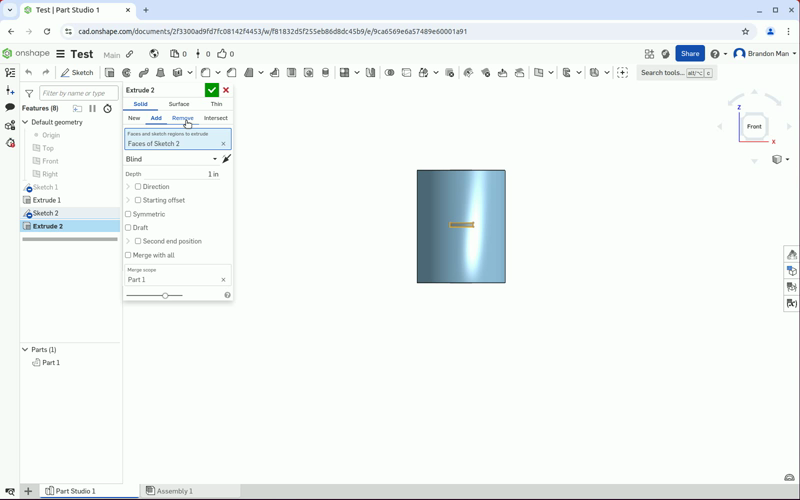
click(186, 120)
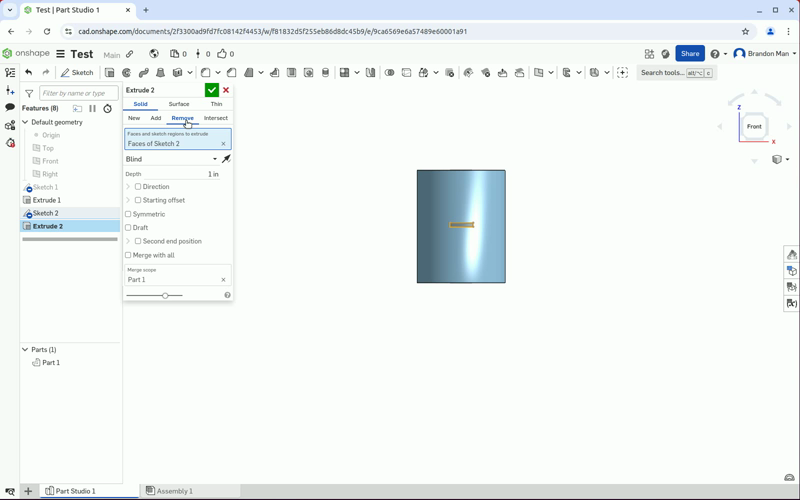
key(tab, 4)
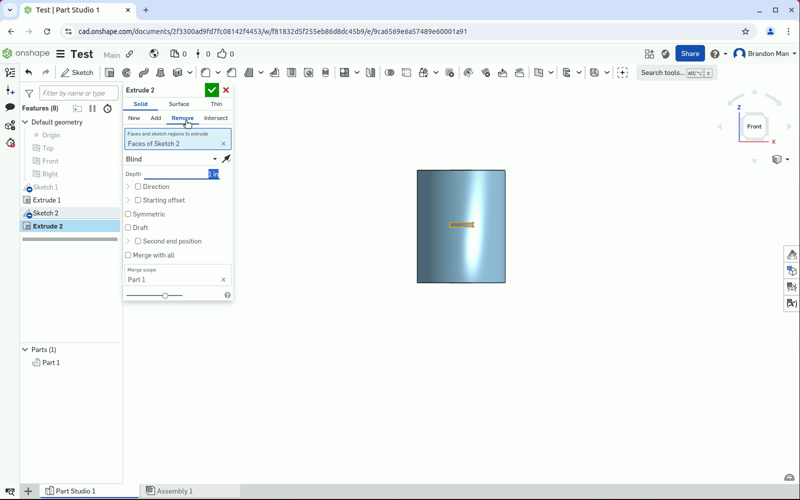
text(23.108)
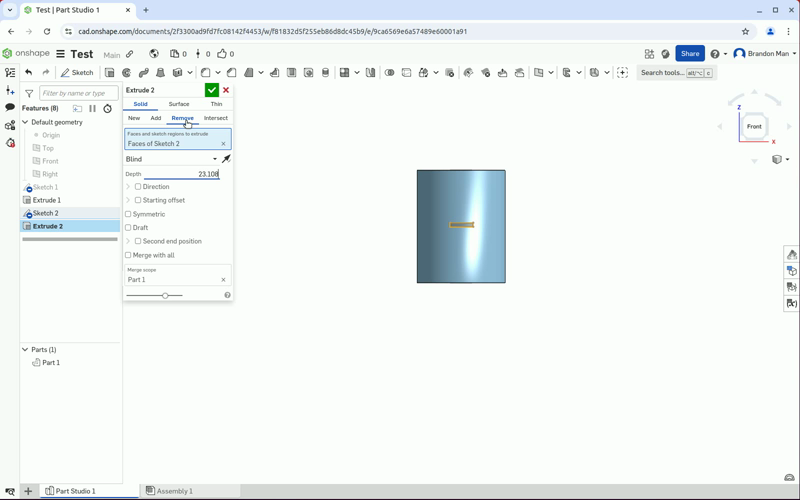
key(tab, 3)
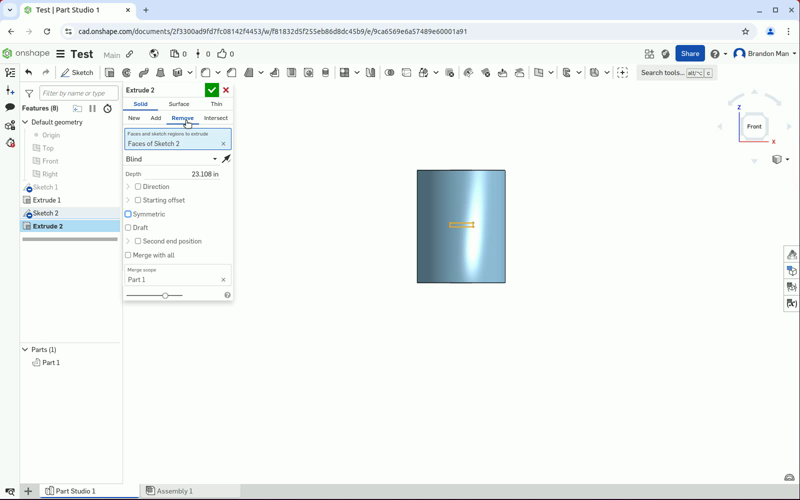
key(space)
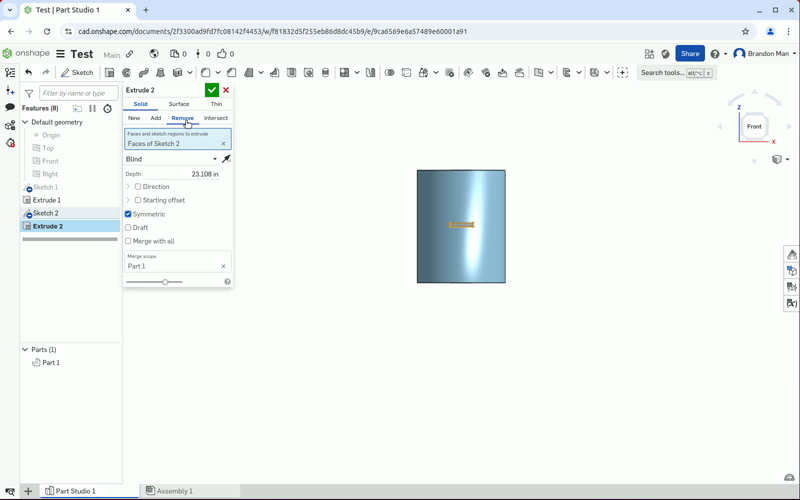
key(tab, 2)
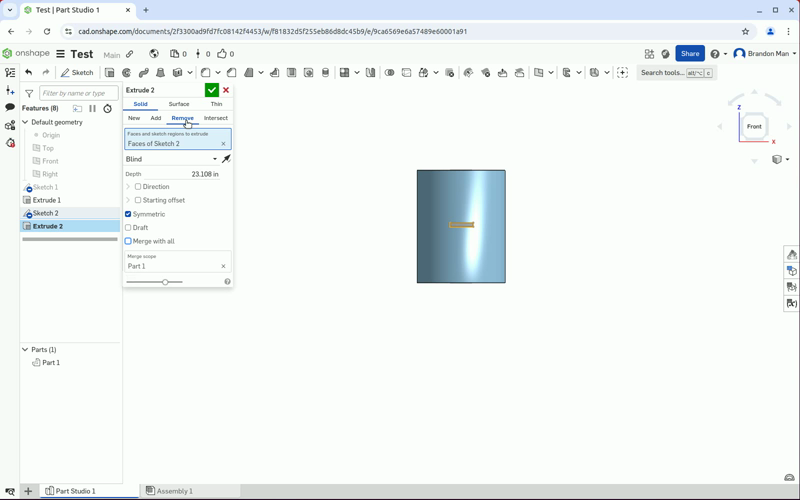
key(space)
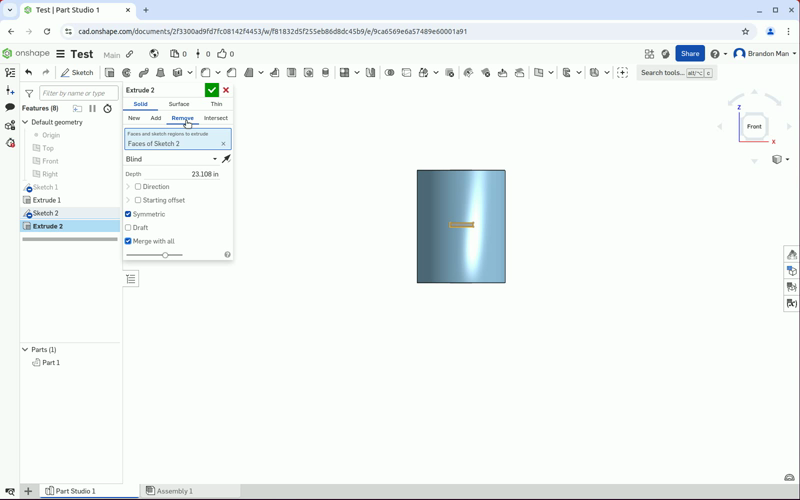
key(enter)
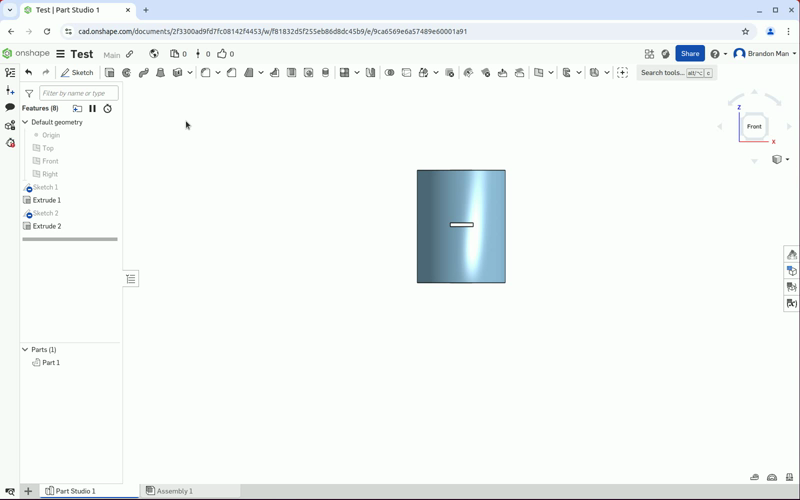
key(shift+h)
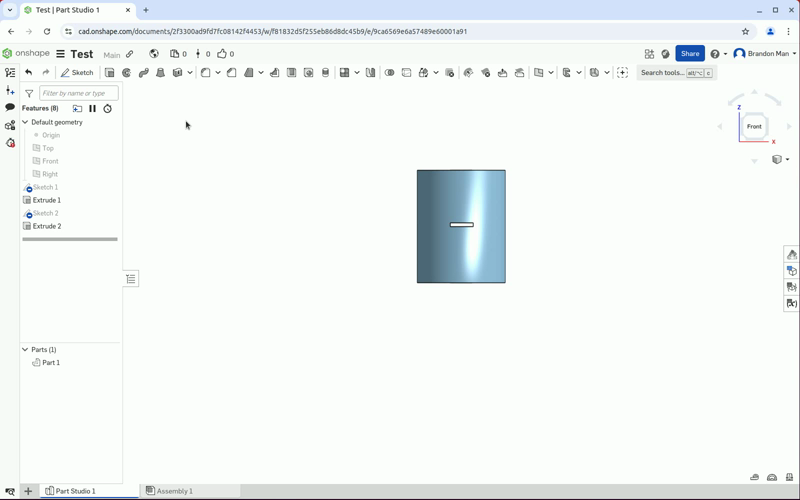
key(shift+h)
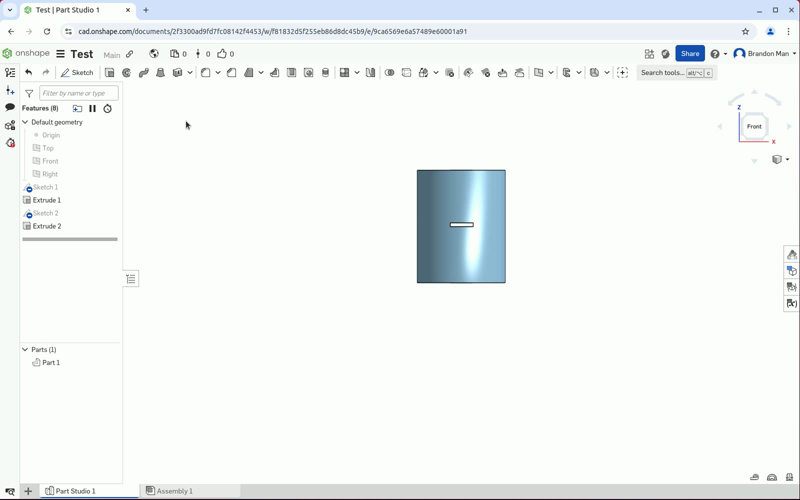
key(shift+7)
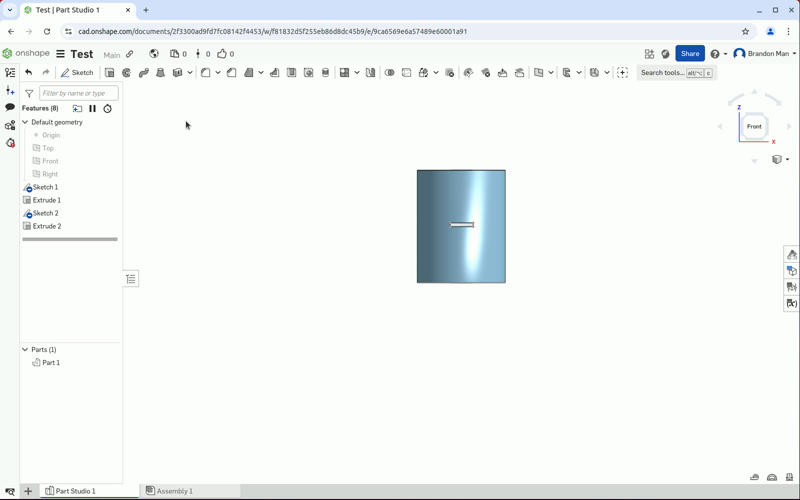
key(left, 2)
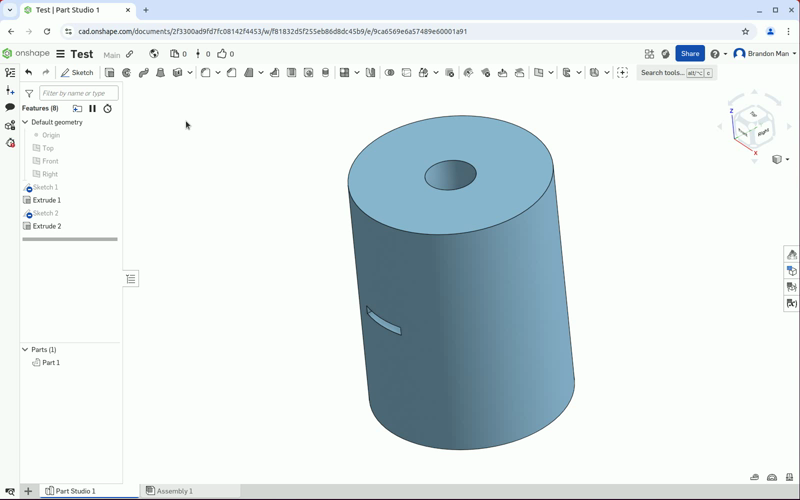
key(down, 2)
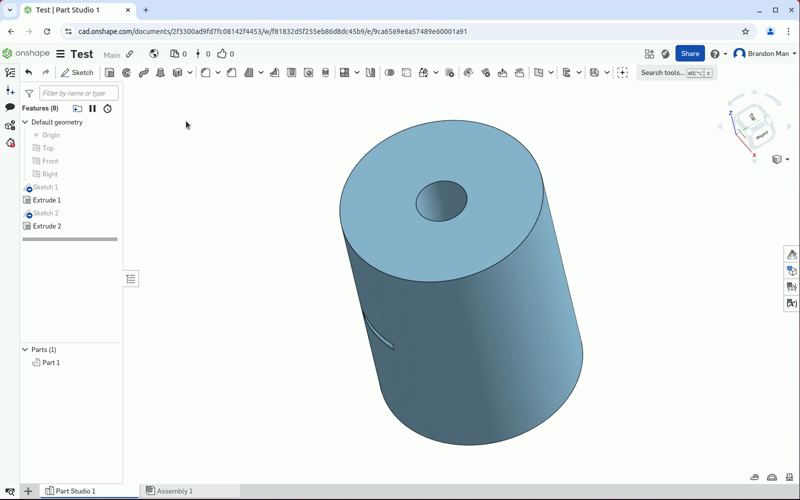
key(up, 2)
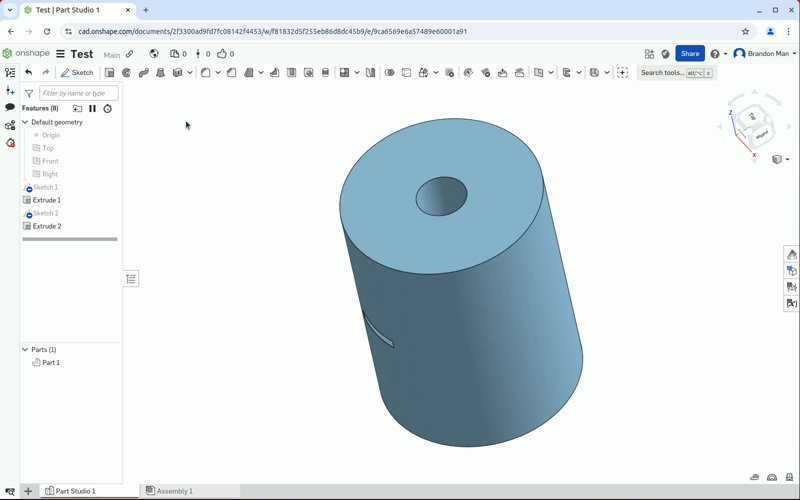
key(right, 2)
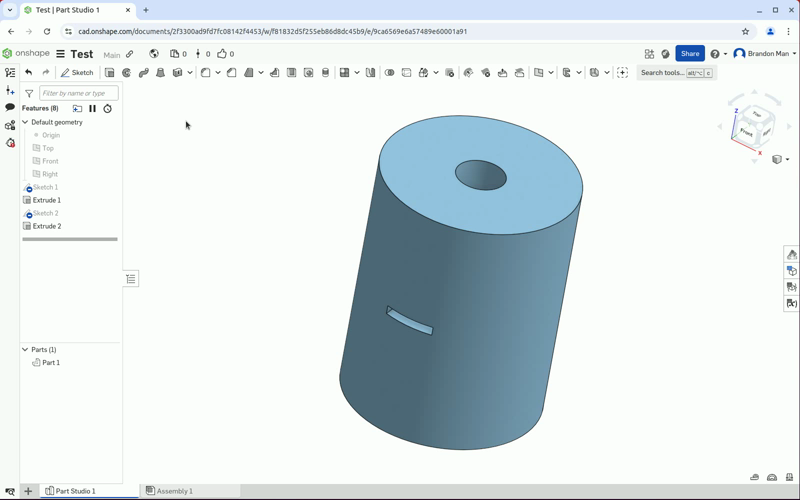
mouse_move(73, 189)
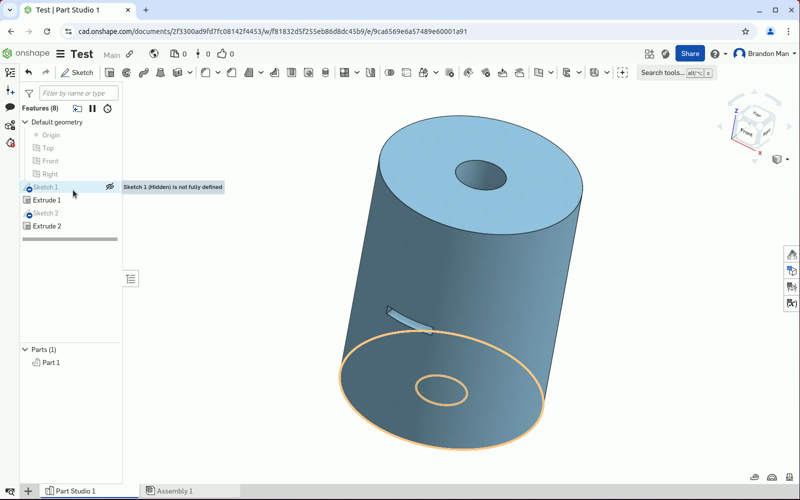
click(73, 189)